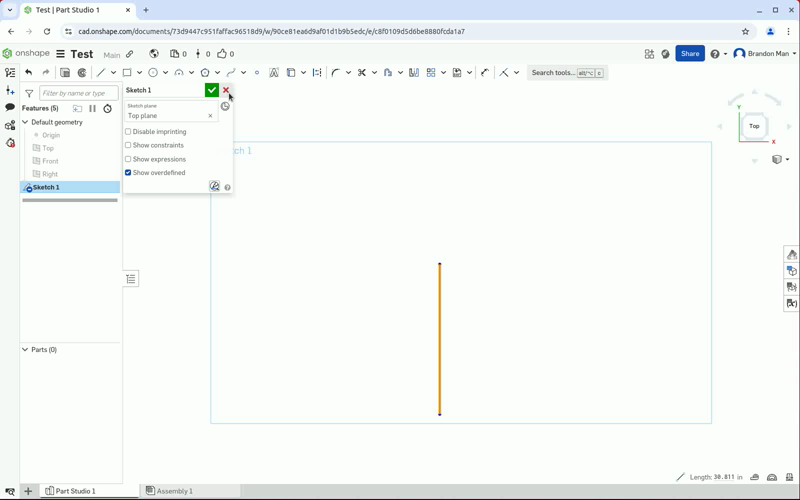
key(shift+h)
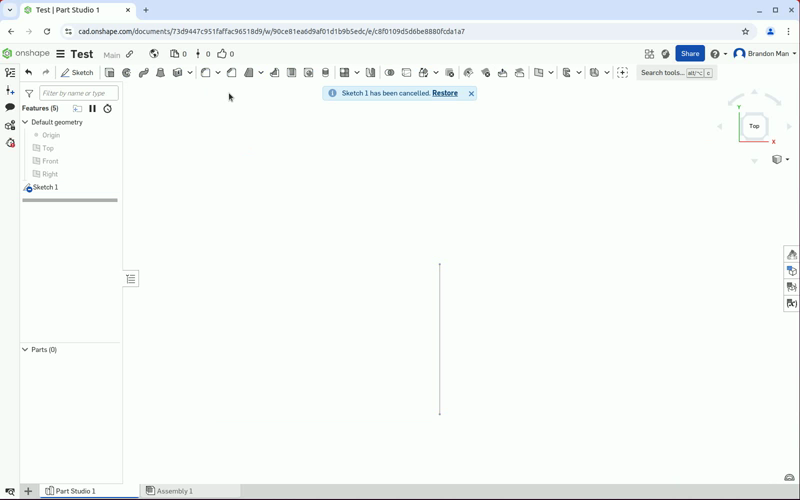
key(shift+s)
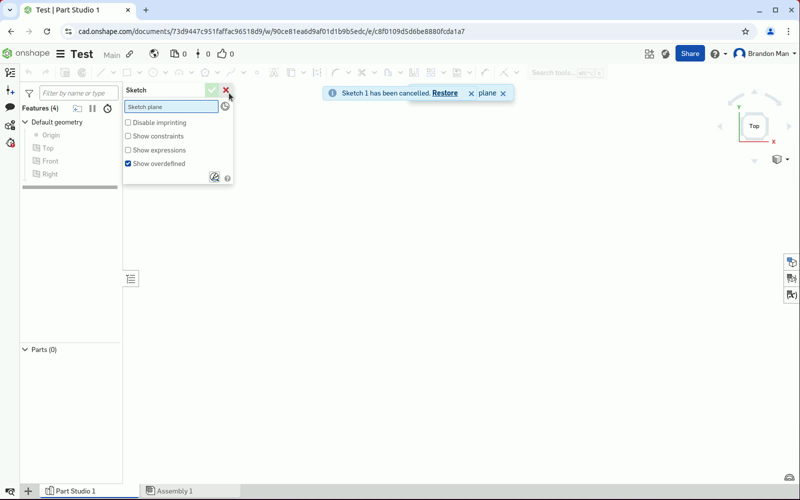
mouse_move(73, 150)
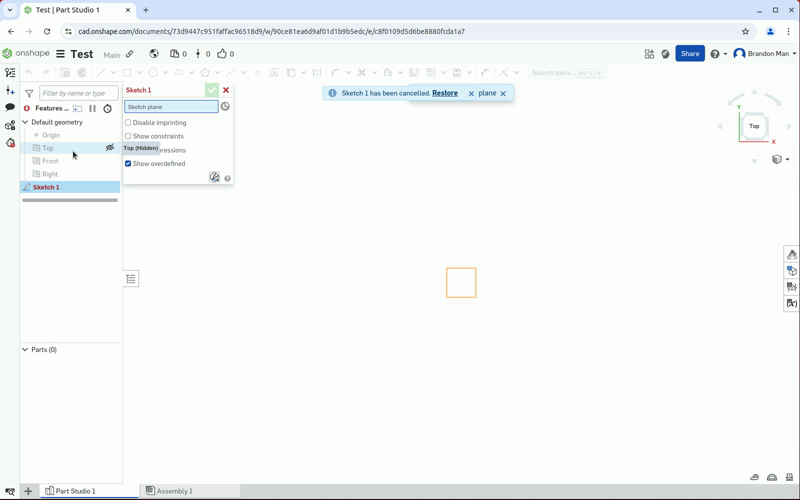
click(73, 150)
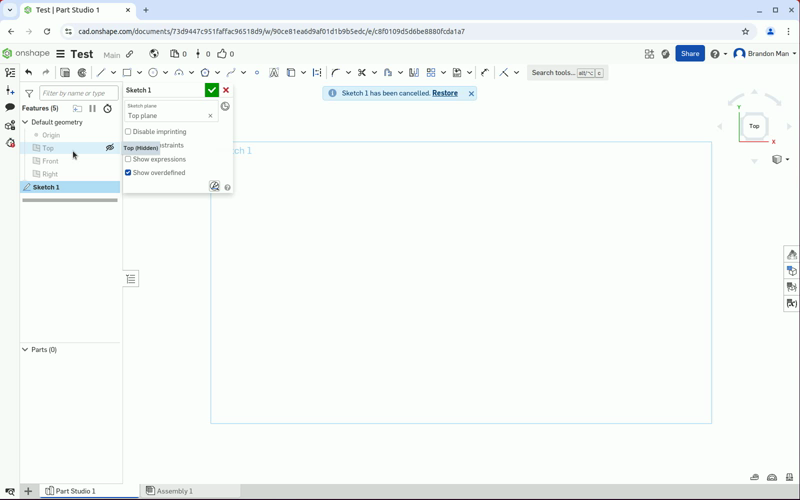
mouse_move(73, 352)
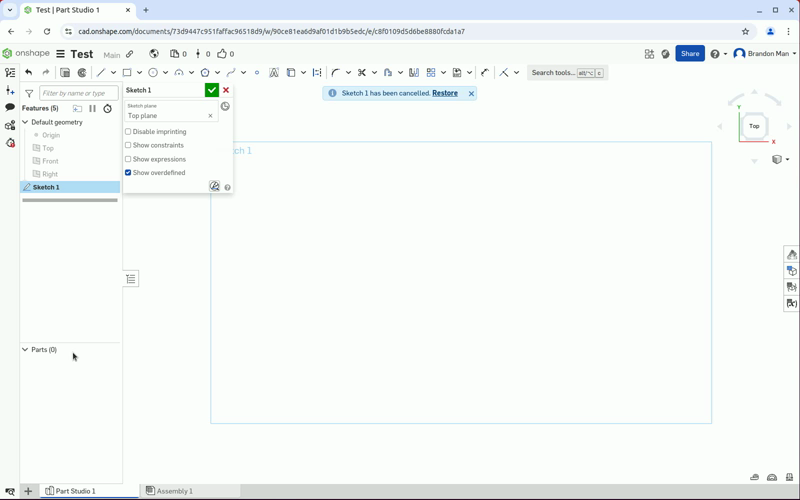
key(y)
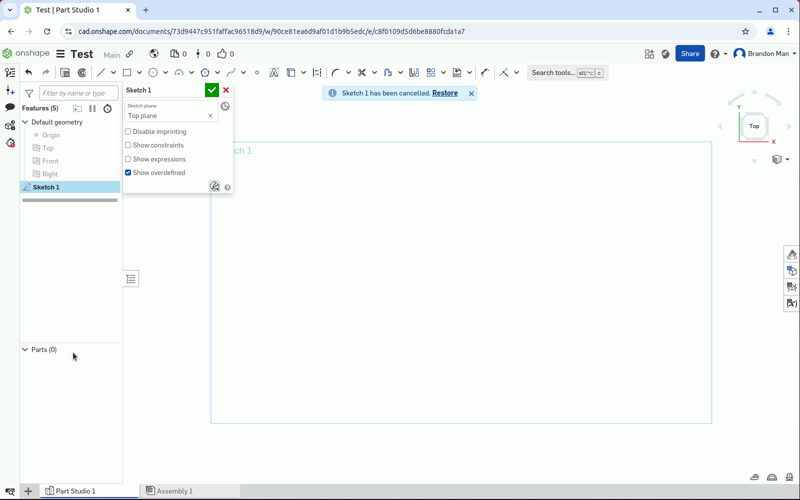
key(l)
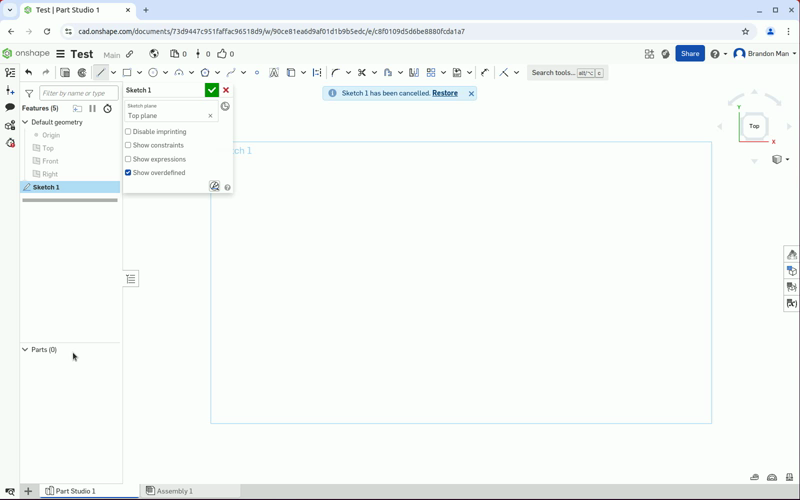
key_down(shift)
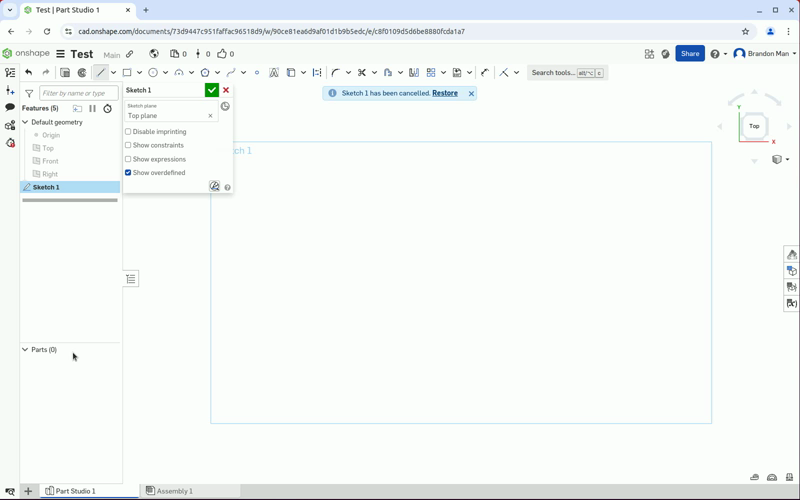
mouse_move(460, 245)
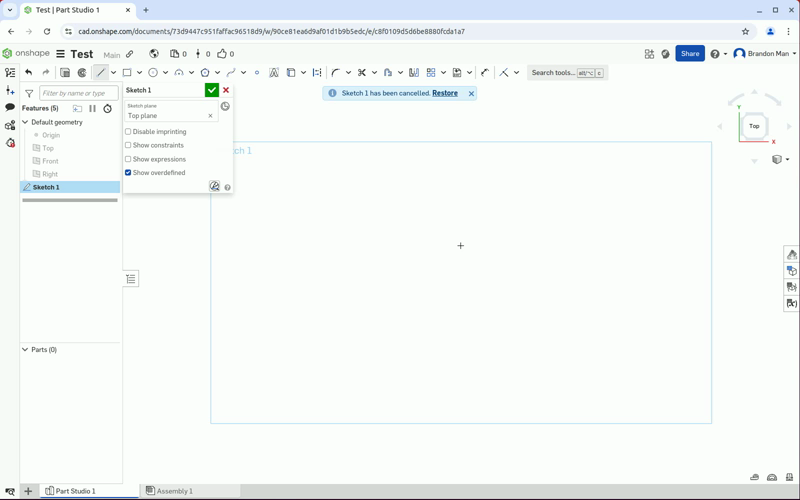
click(460, 245)
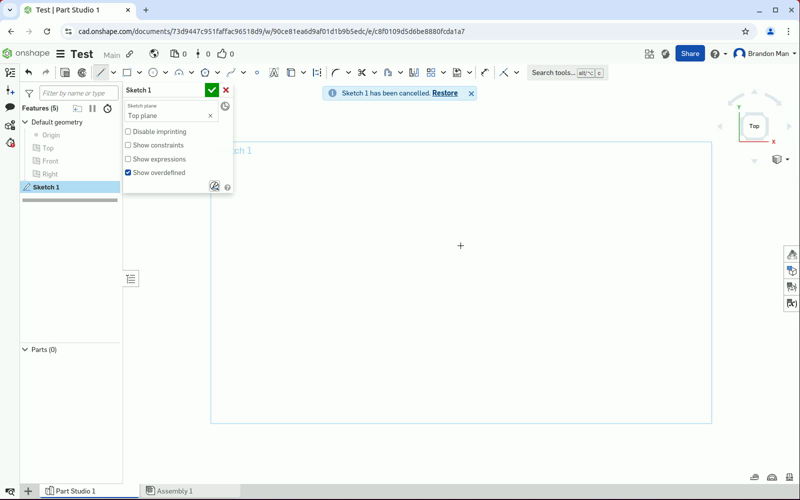
key_up(shift)
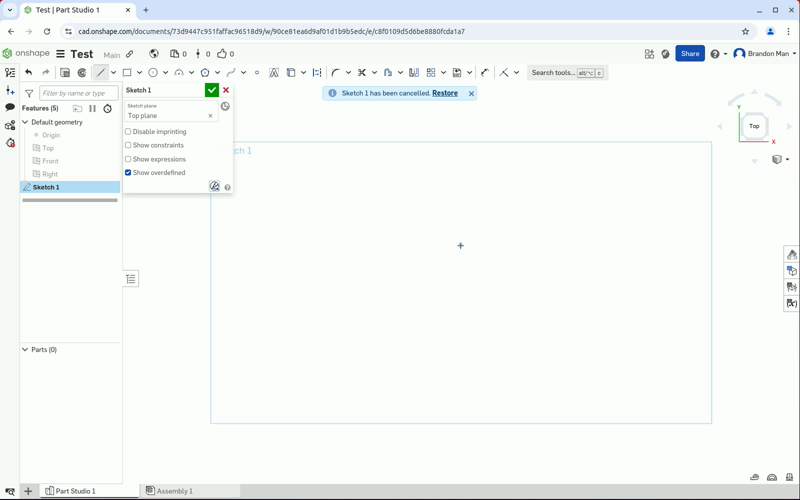
key_down(shift)
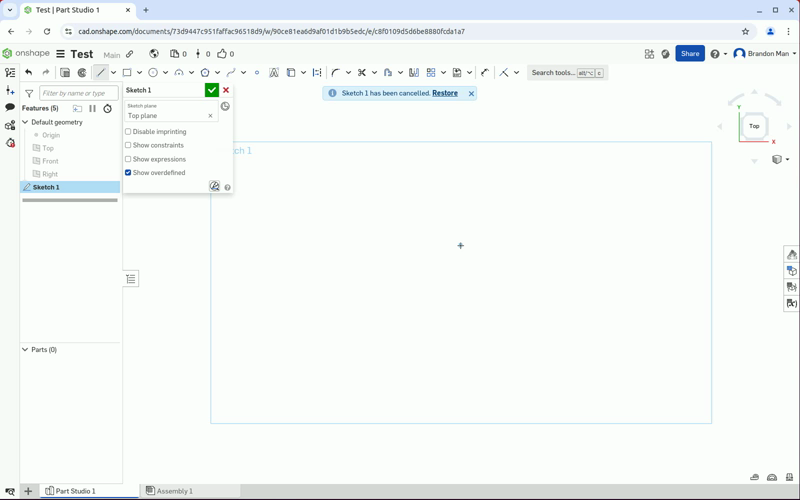
mouse_move(490, 245)
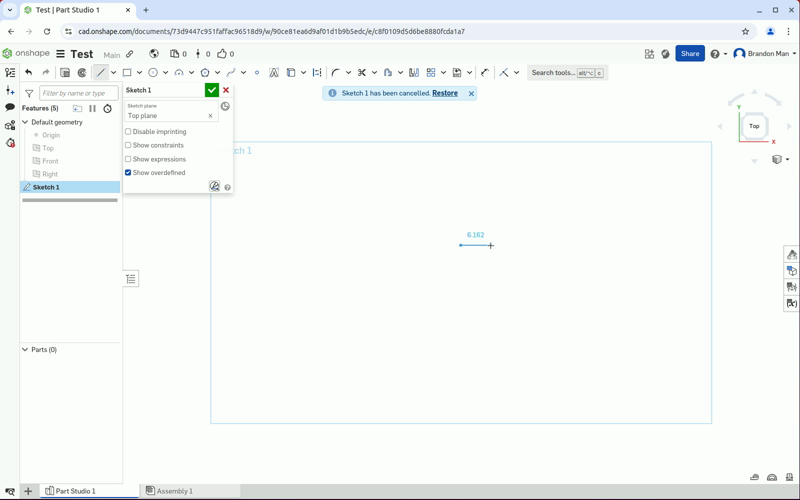
mouse_move(498, 283)
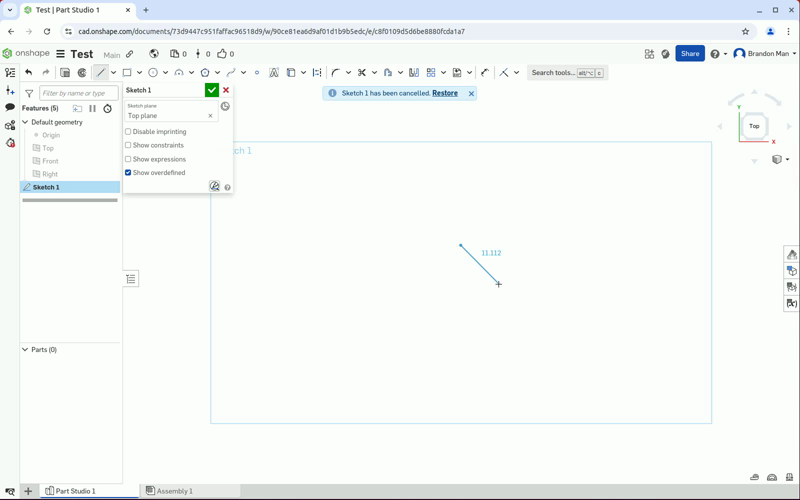
click(498, 283)
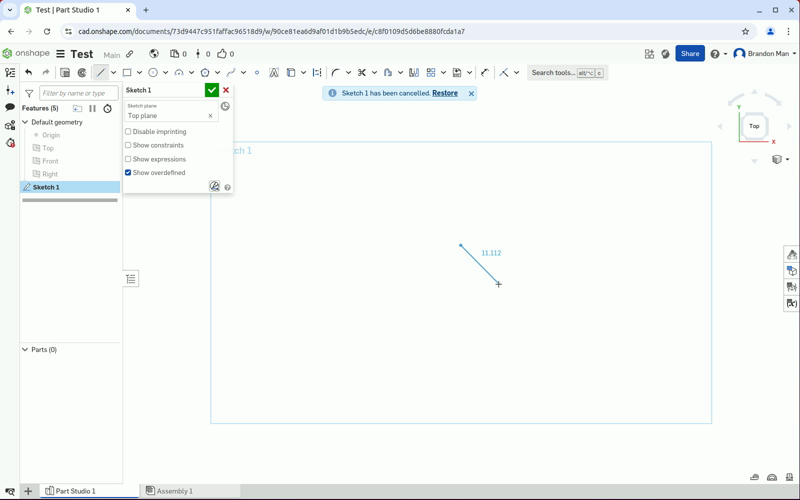
key_up(shift)
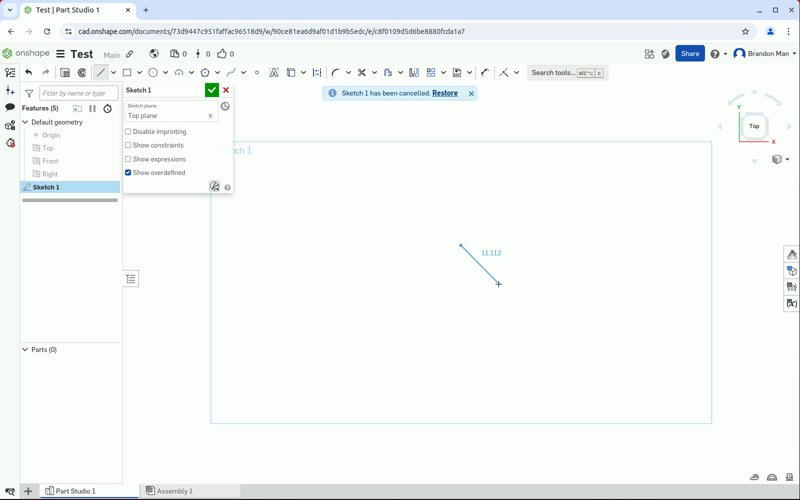
key_down(shift)
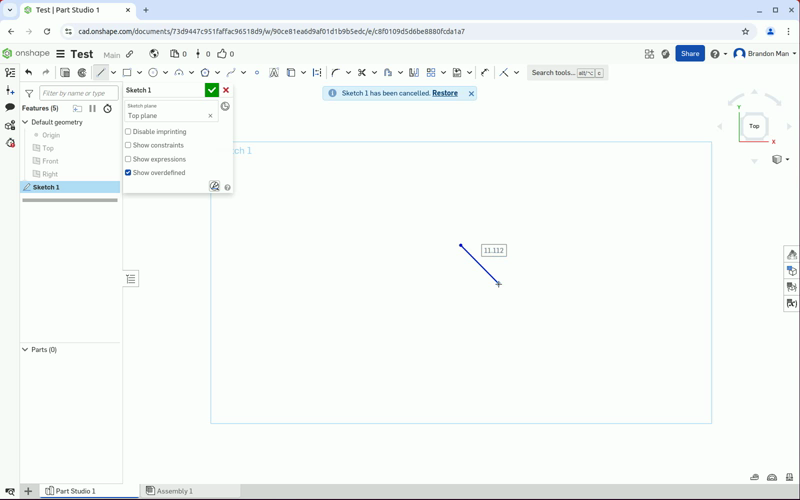
mouse_move(528, 283)
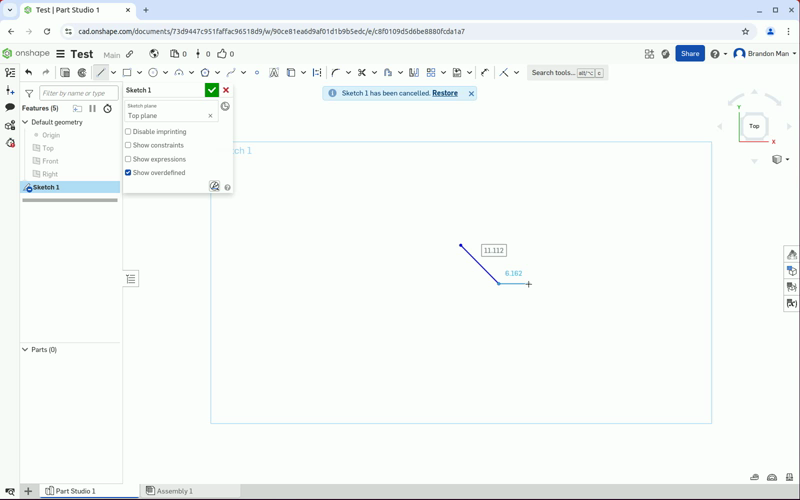
mouse_move(536, 283)
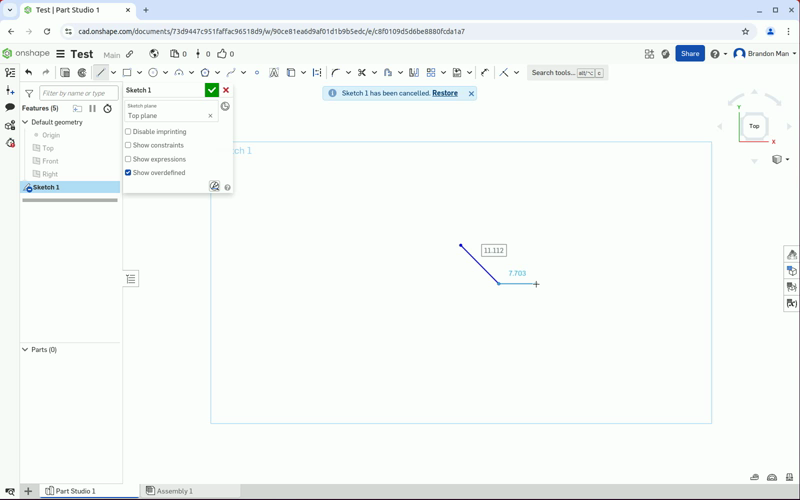
click(536, 283)
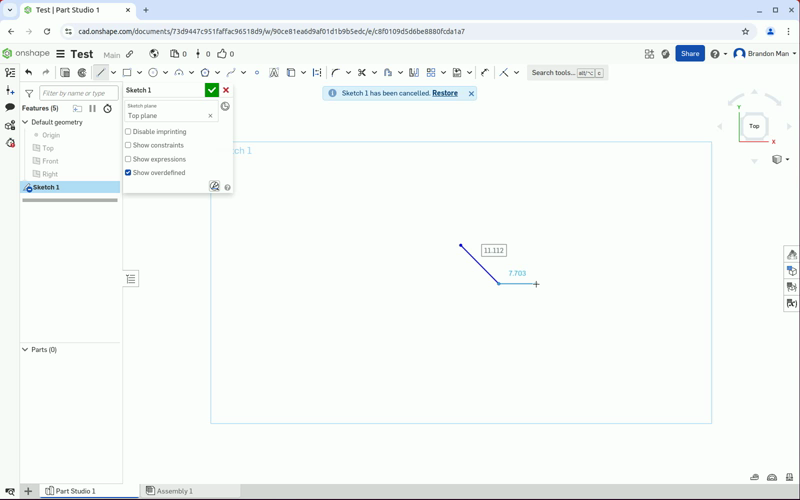
key_up(shift)
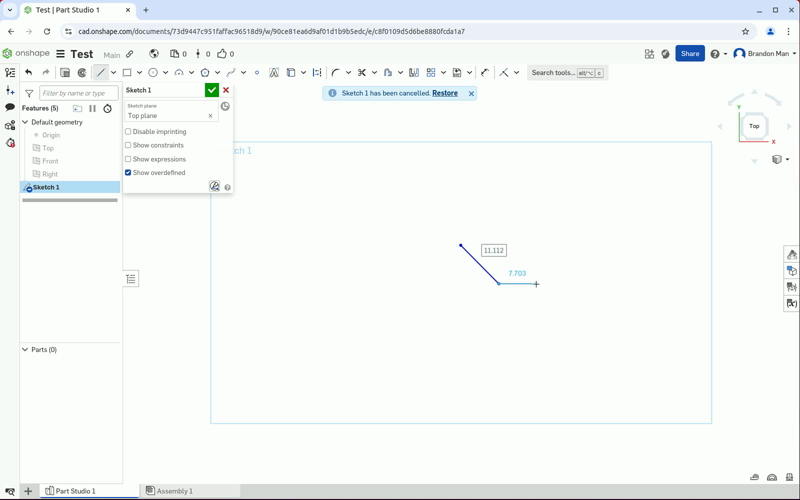
key_down(shift)
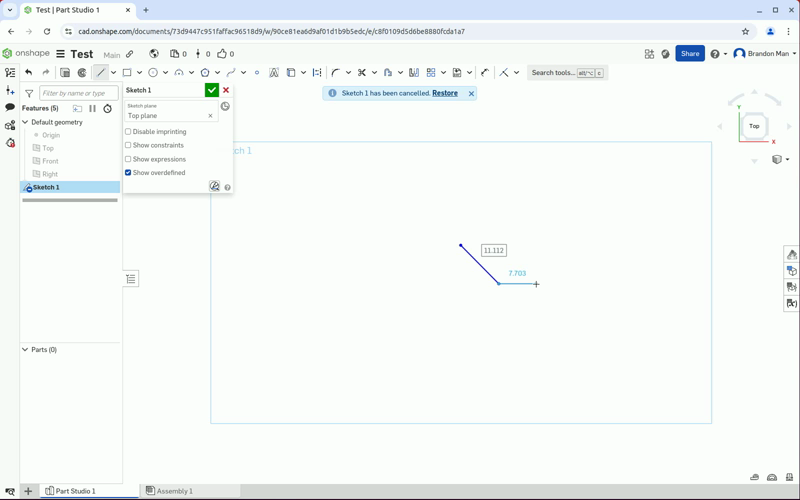
mouse_move(536, 207)
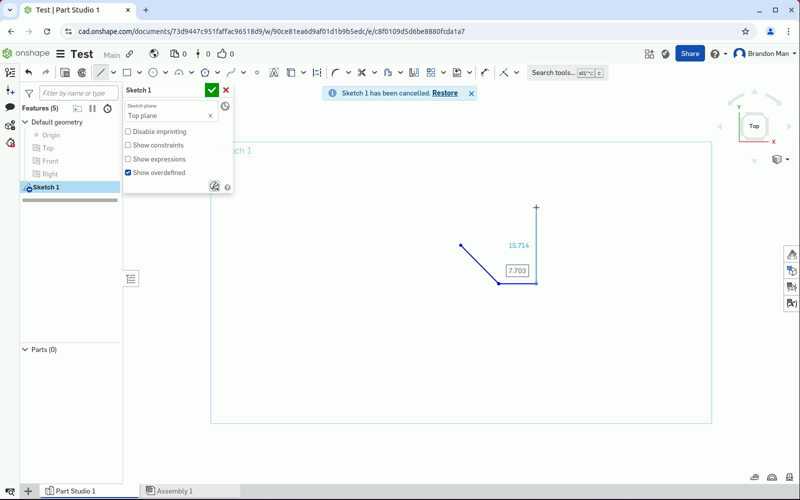
click(536, 207)
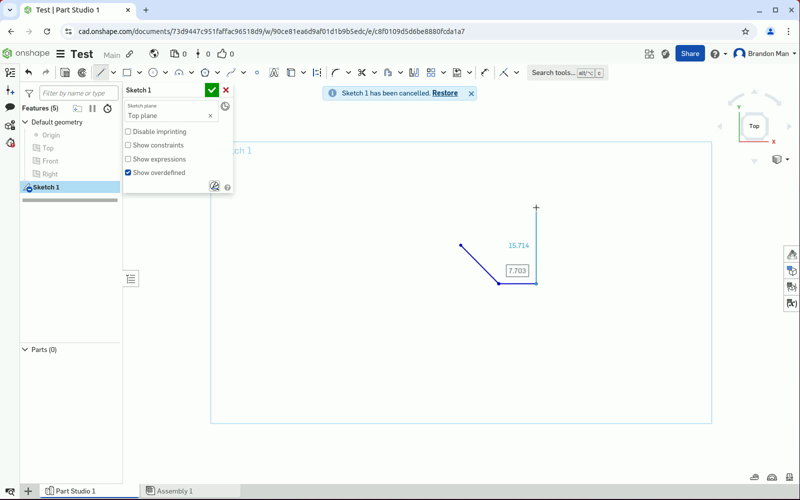
key_up(shift)
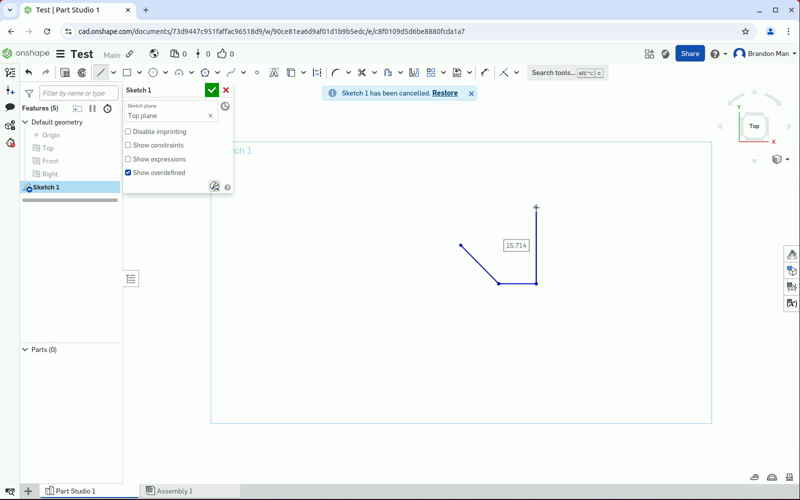
key_down(shift)
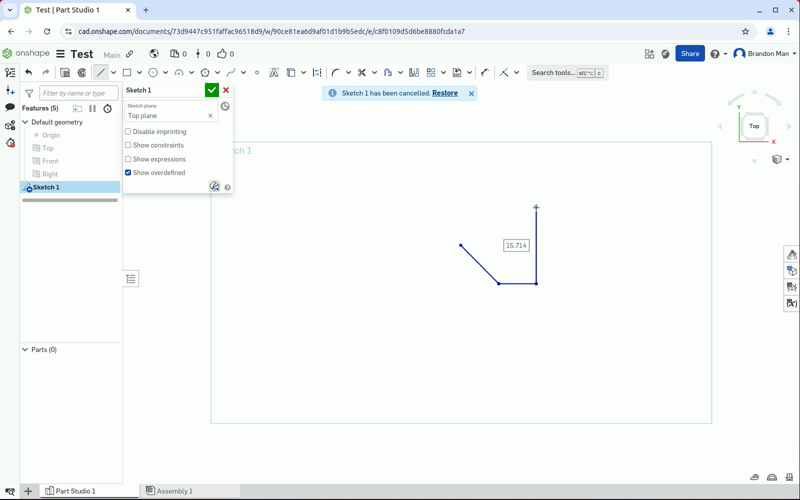
mouse_move(460, 207)
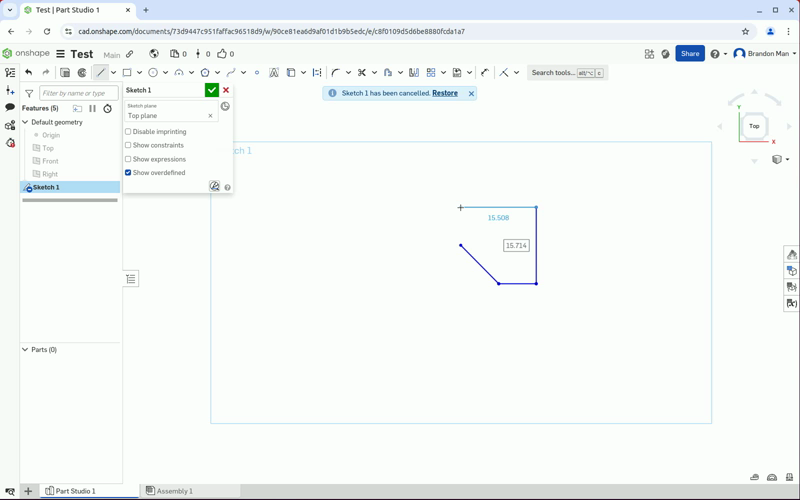
click(460, 207)
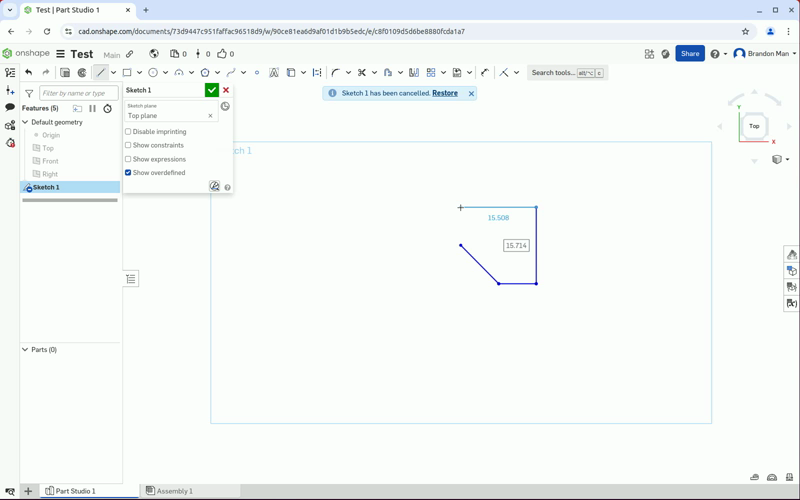
key_up(shift)
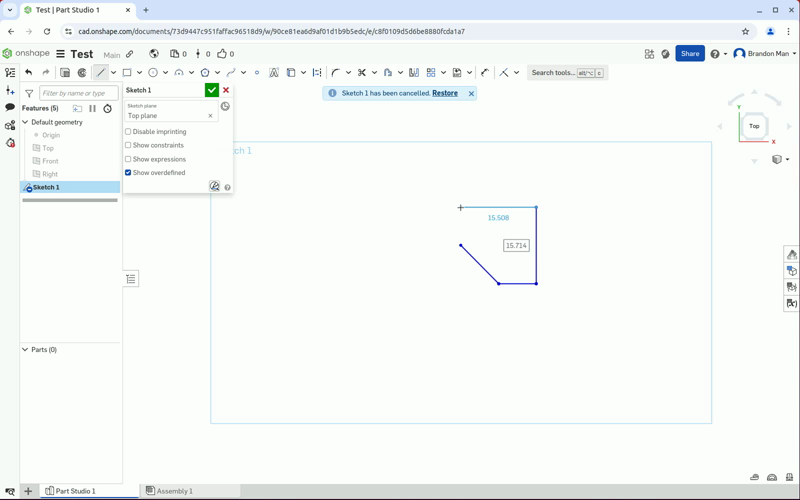
mouse_move(490, 207)
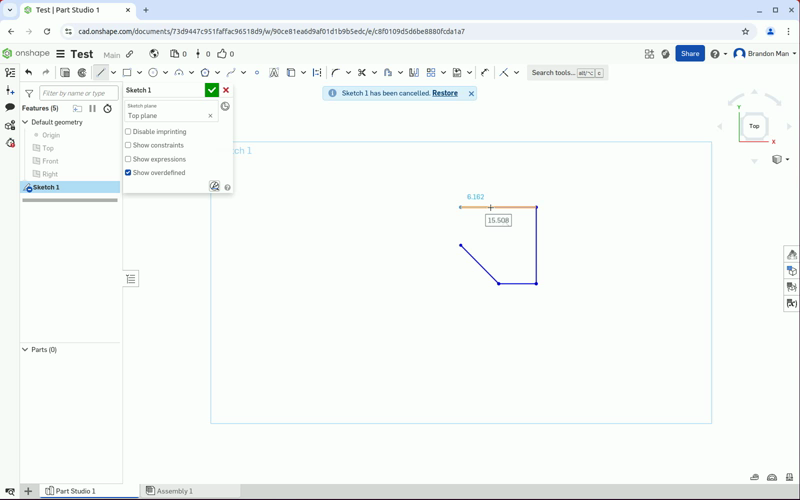
key_down(shift)
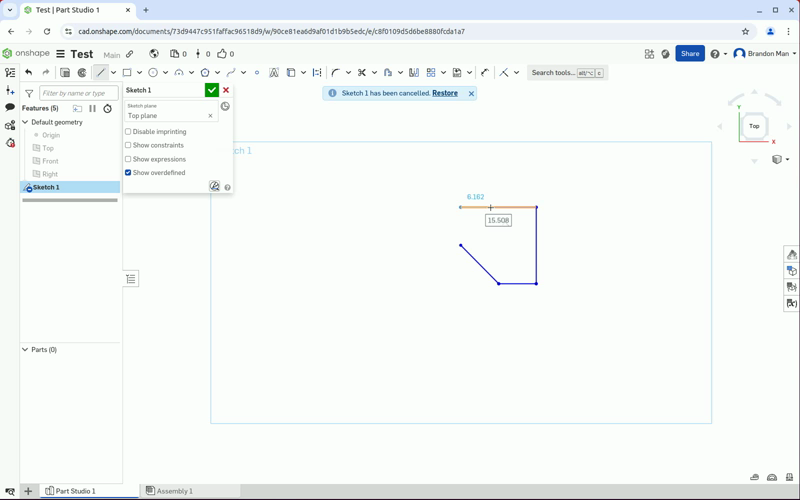
mouse_move(460, 245)
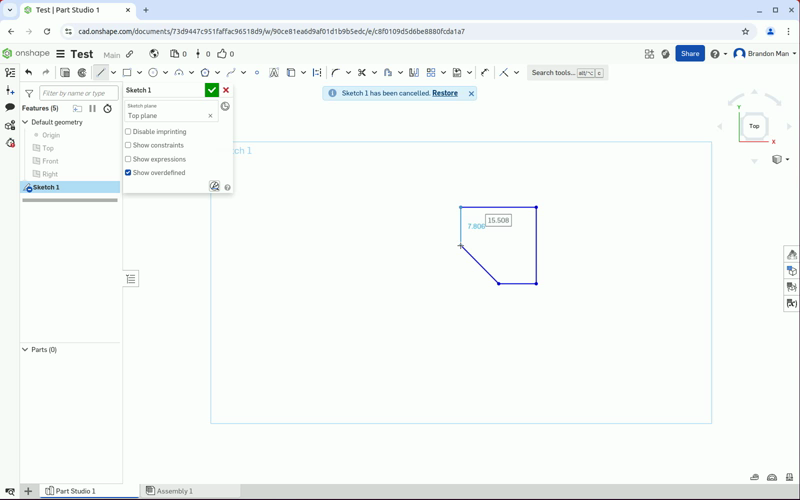
key_up(shift)
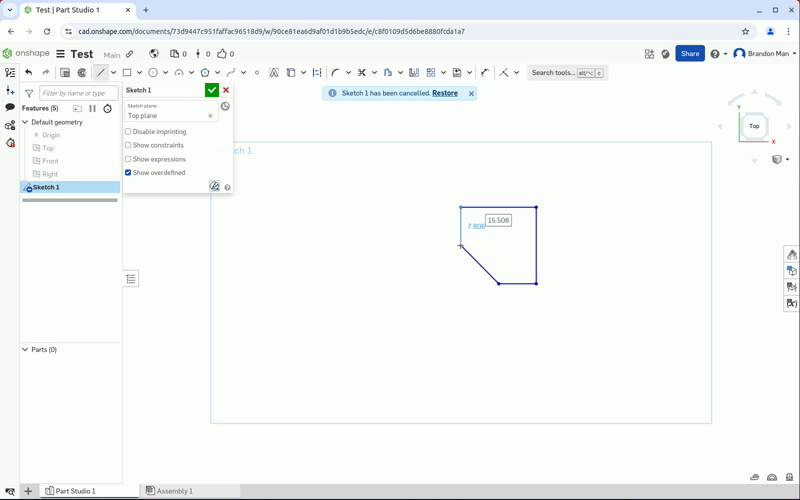
click(460, 245)
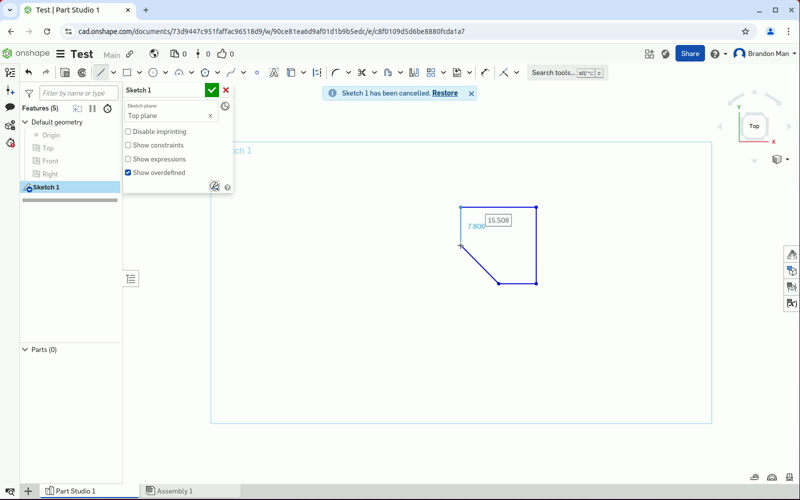
key(esc)
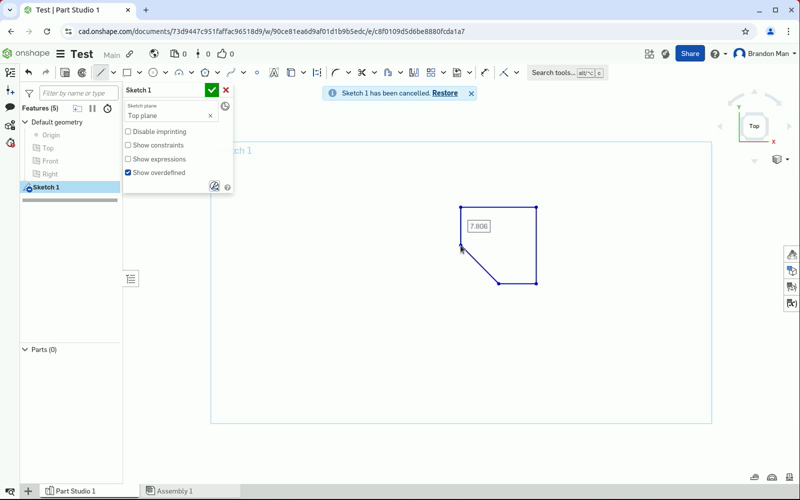
mouse_move(482, 215)
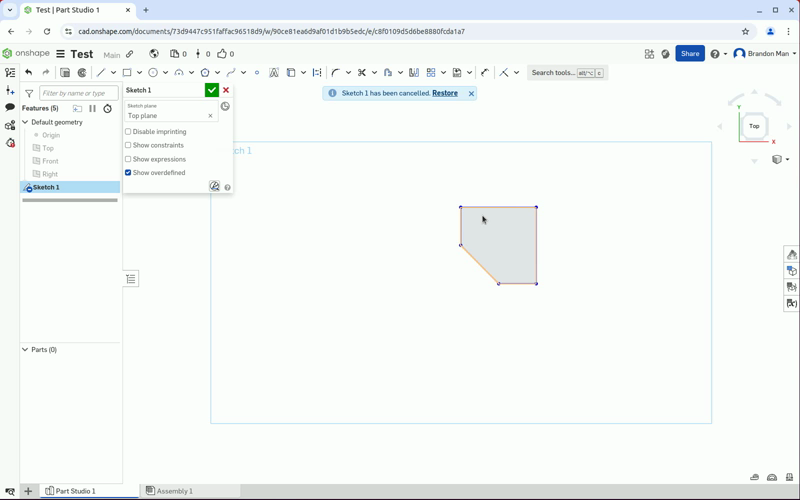
click(482, 215)
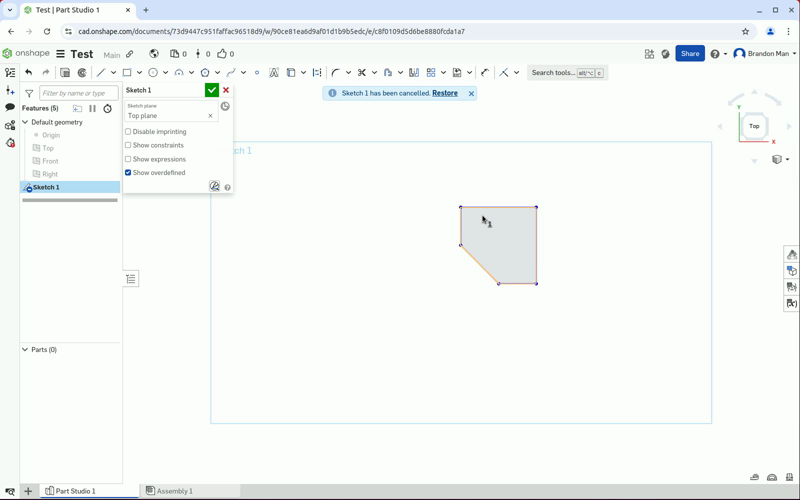
mouse_move(73, 352)
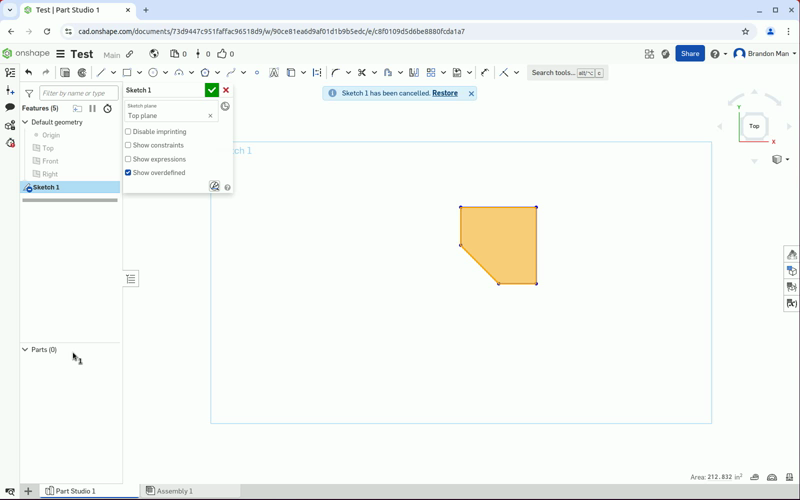
key(shift+y)
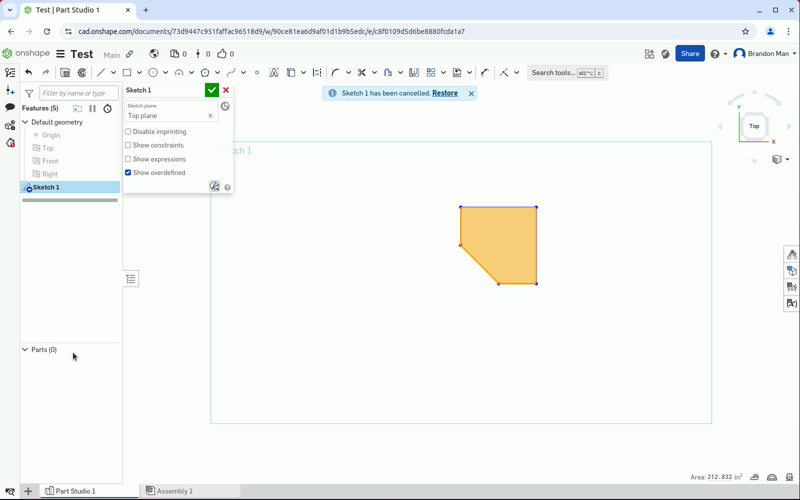
key(shift+e)
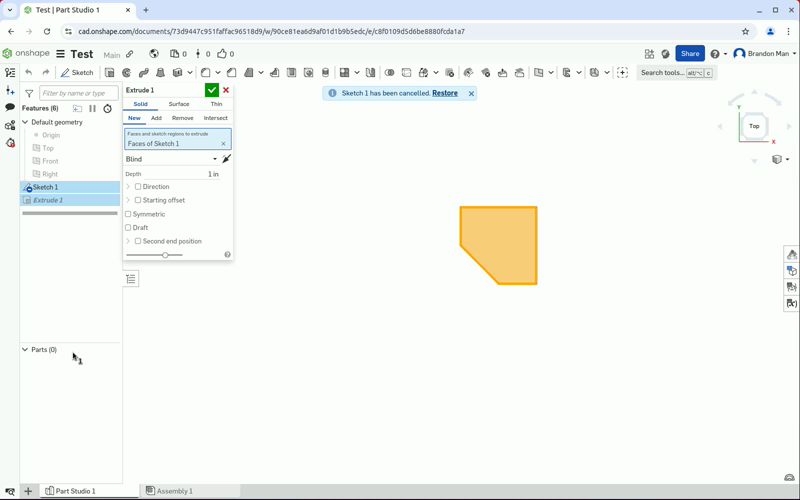
mouse_move(143, 106)
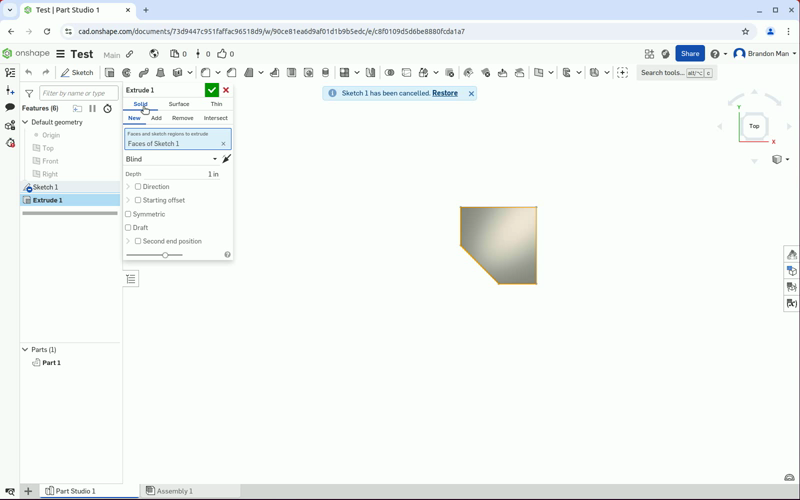
click(143, 106)
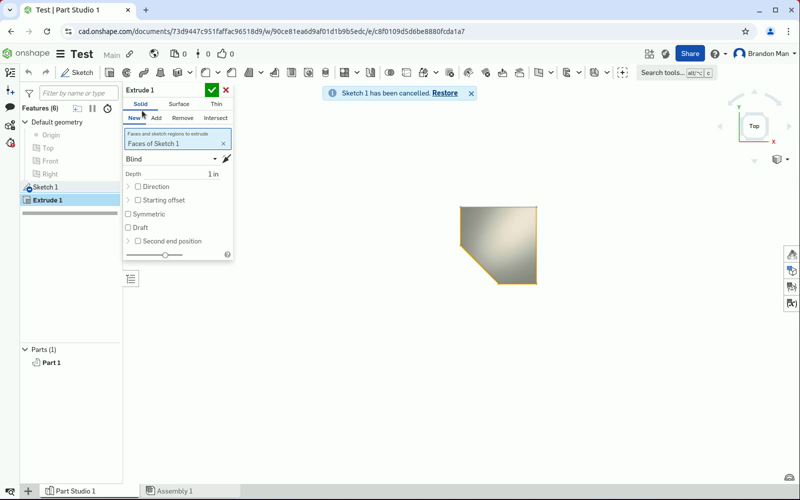
mouse_move(137, 120)
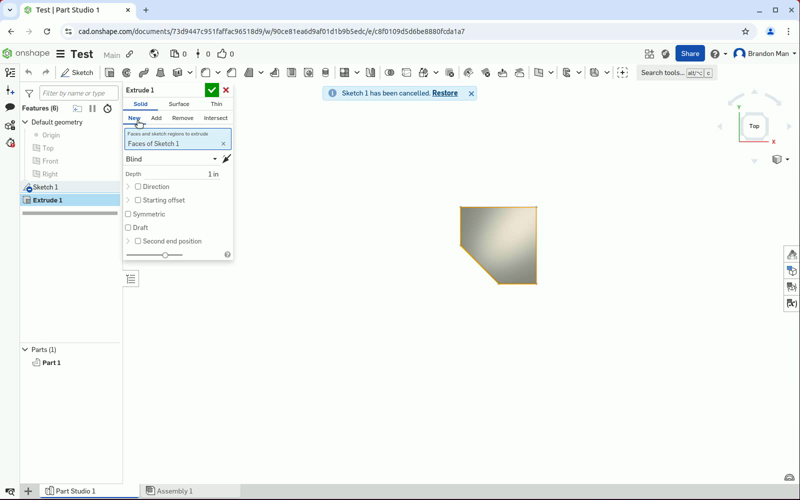
click(137, 120)
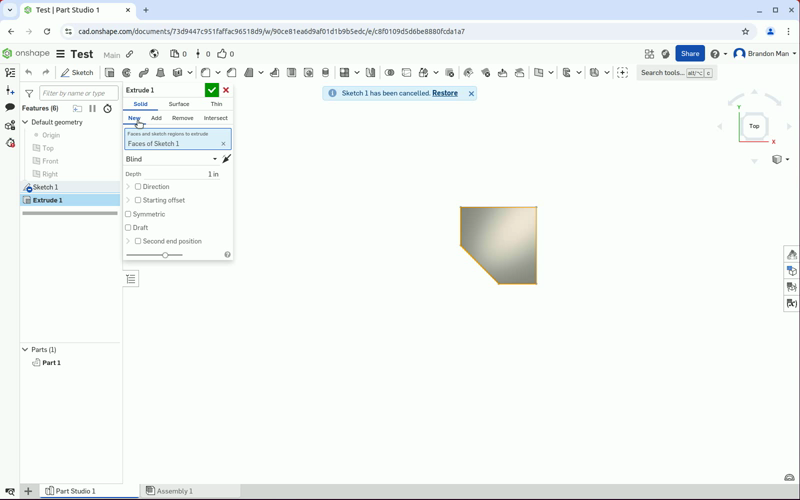
key(tab, 4)
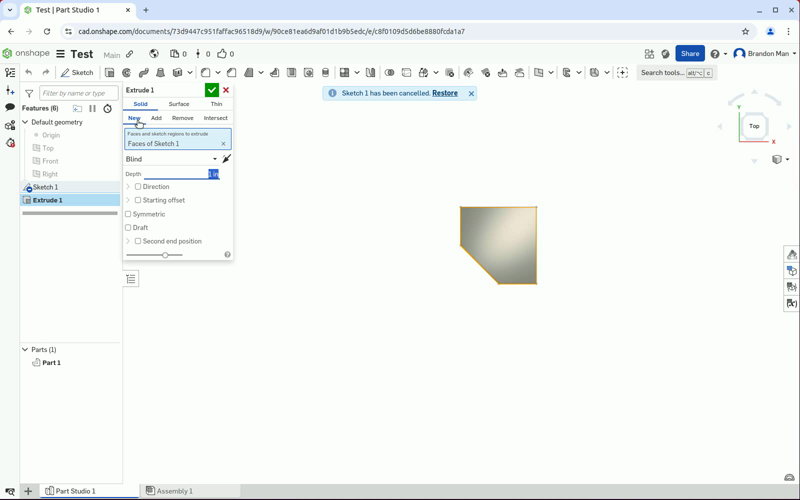
text(15.405)
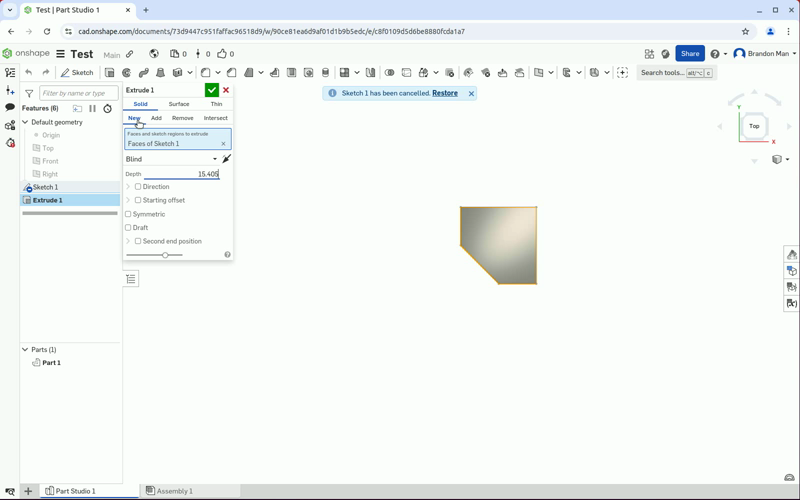
key(enter)
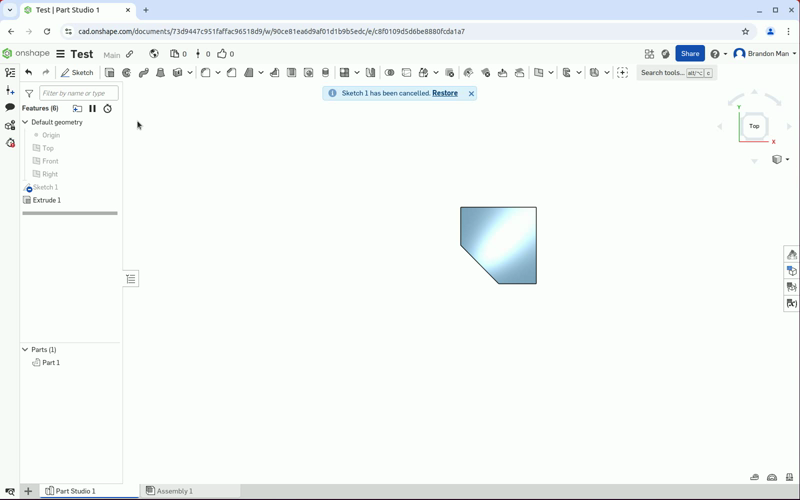
key(shift+h)
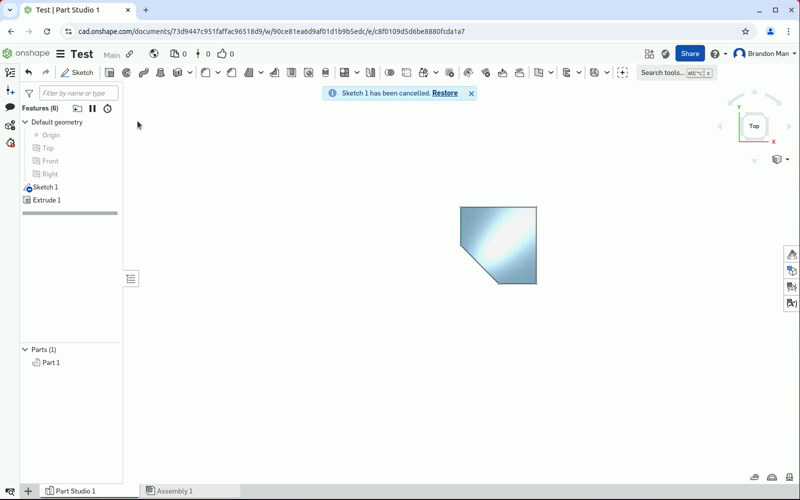
key(shift+h)
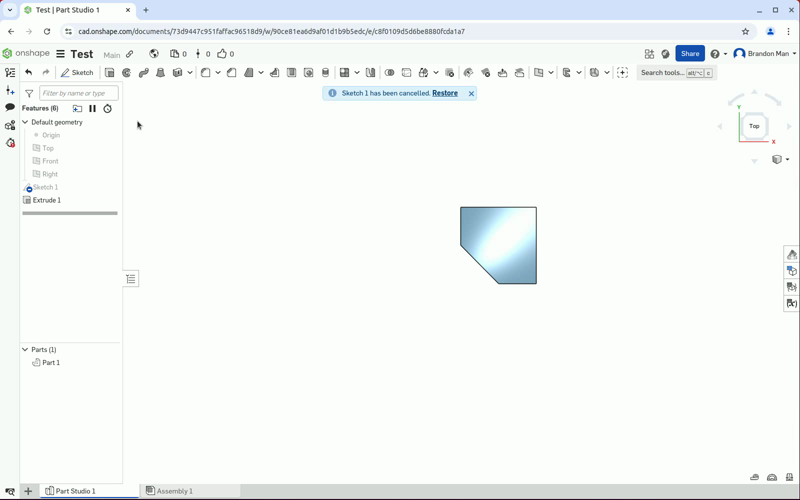
mouse_move(73, 189)
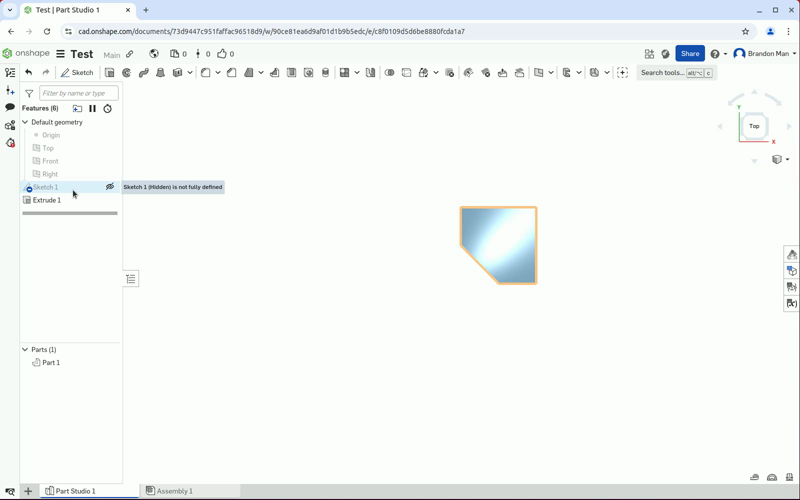
click(73, 189)
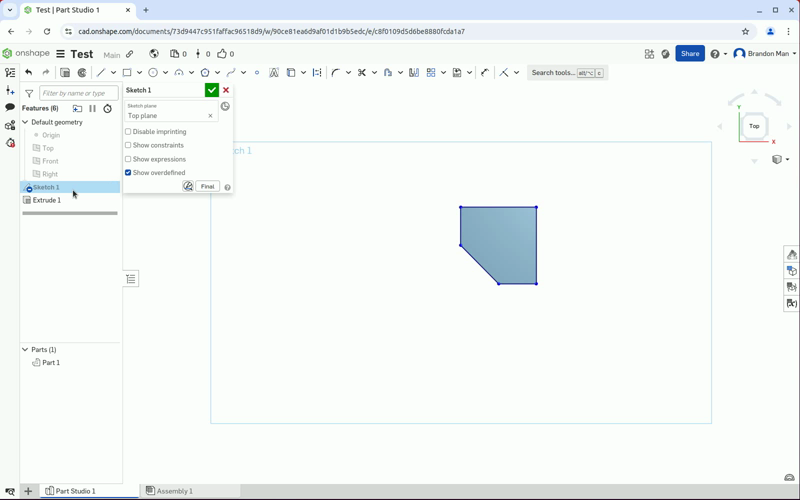
mouse_move(229, 92)
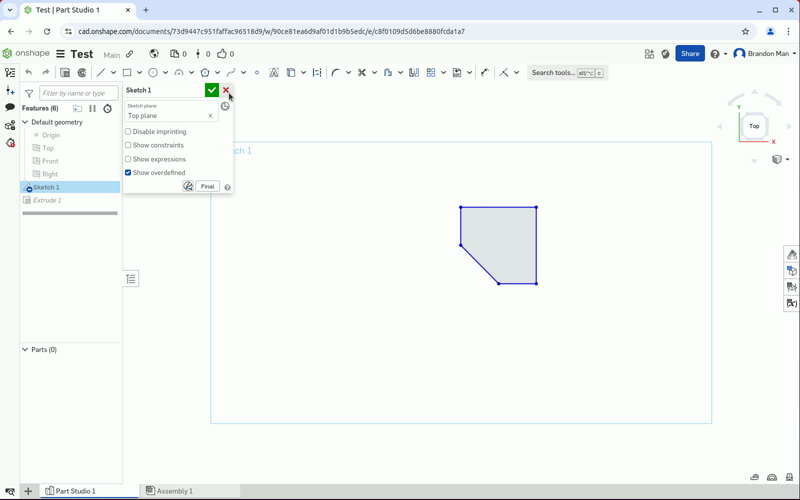
click(229, 92)
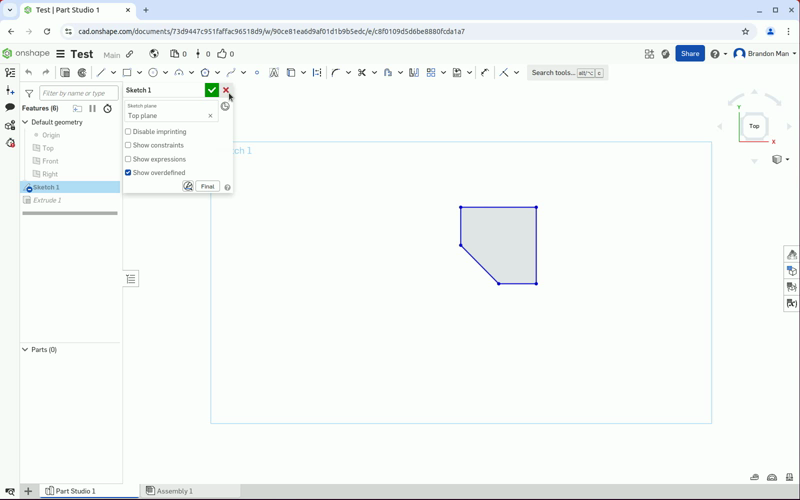
key(shift+s)
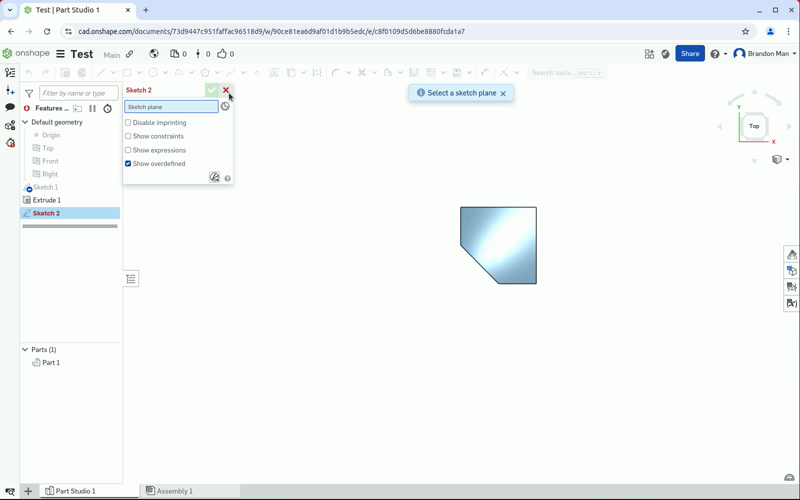
mouse_move(73, 150)
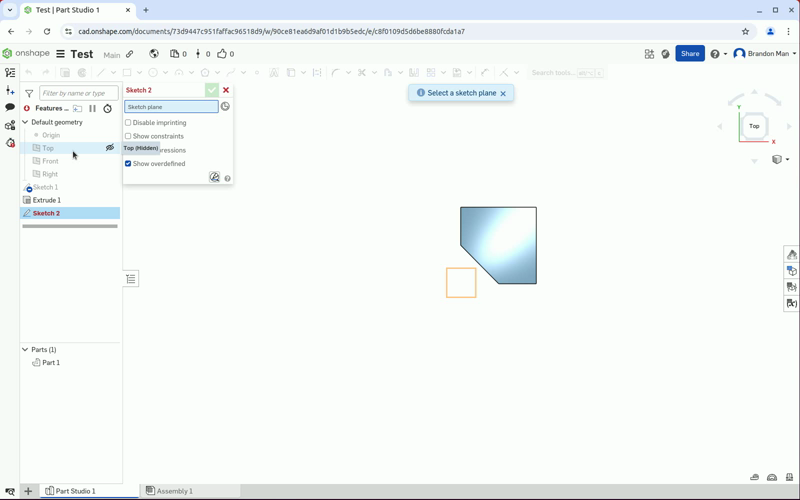
click(73, 150)
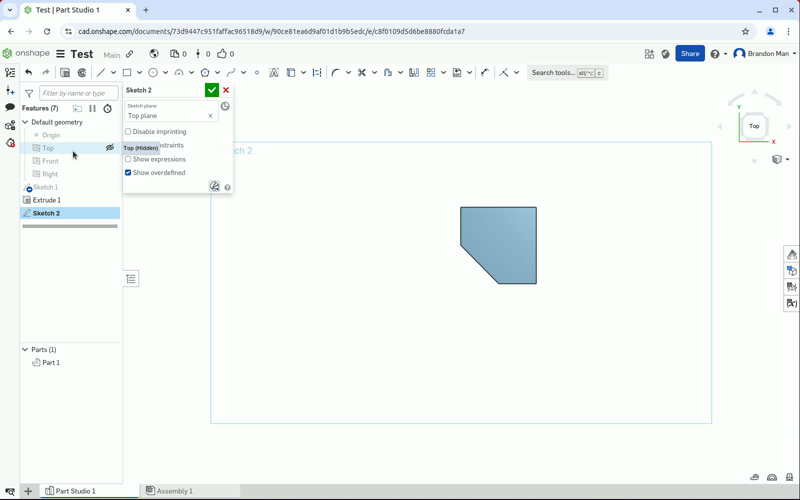
mouse_move(73, 352)
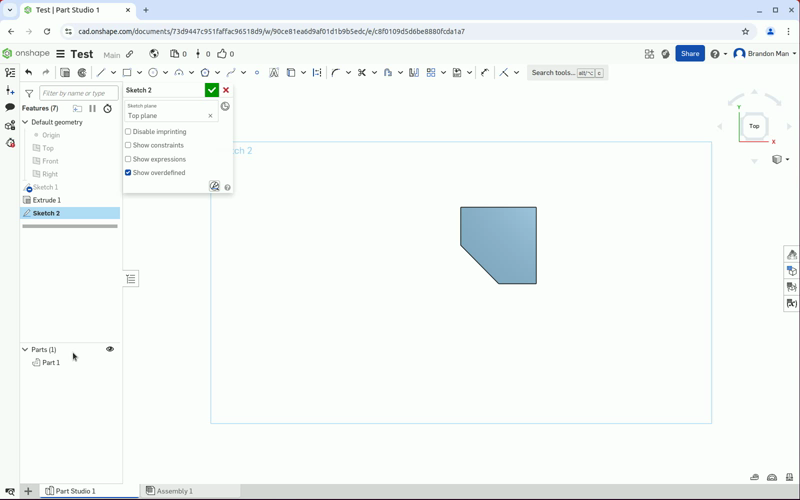
key(y)
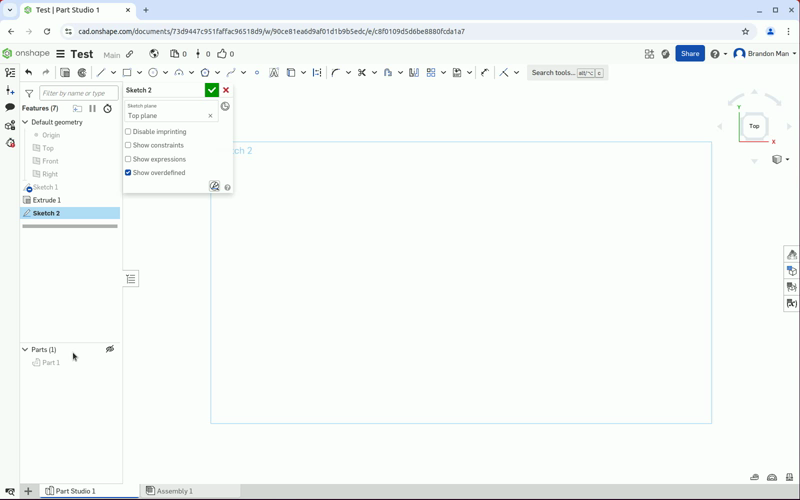
key(l)
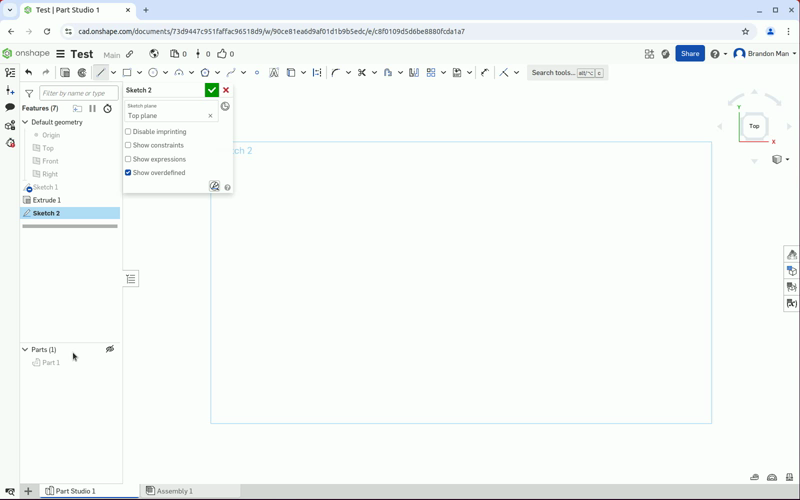
key_down(shift)
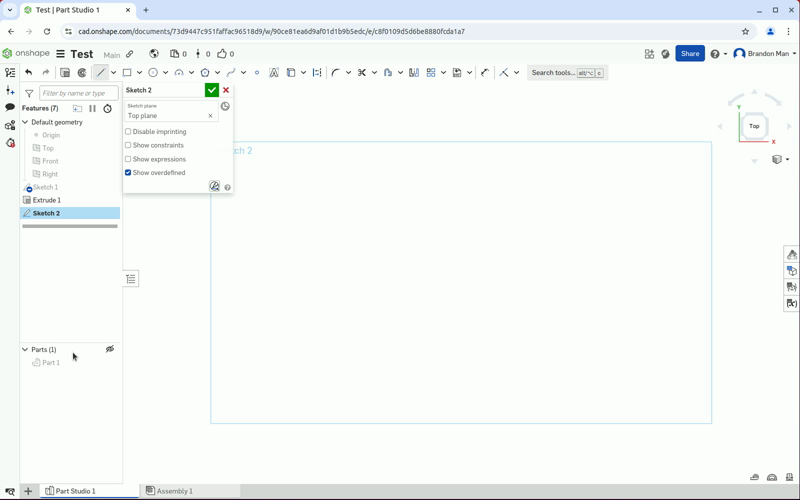
mouse_move(535, 282)
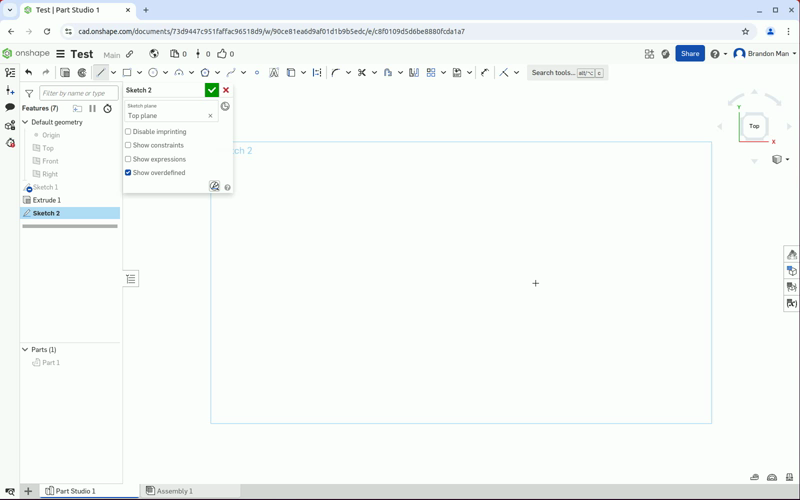
click(535, 282)
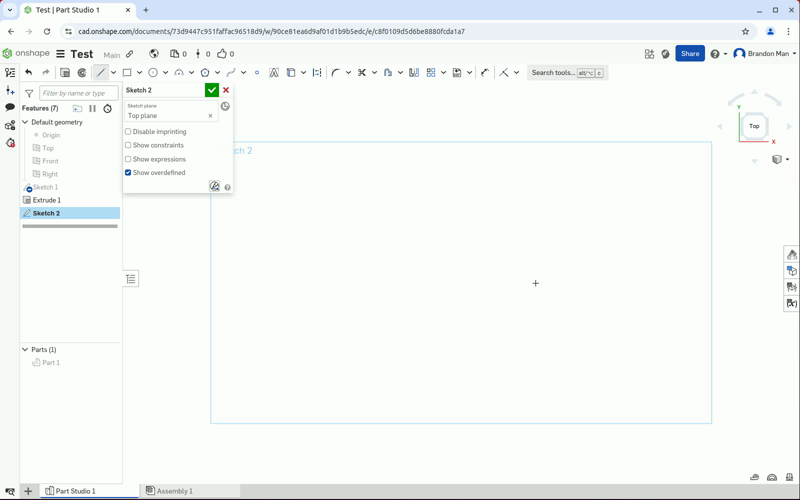
key_up(shift)
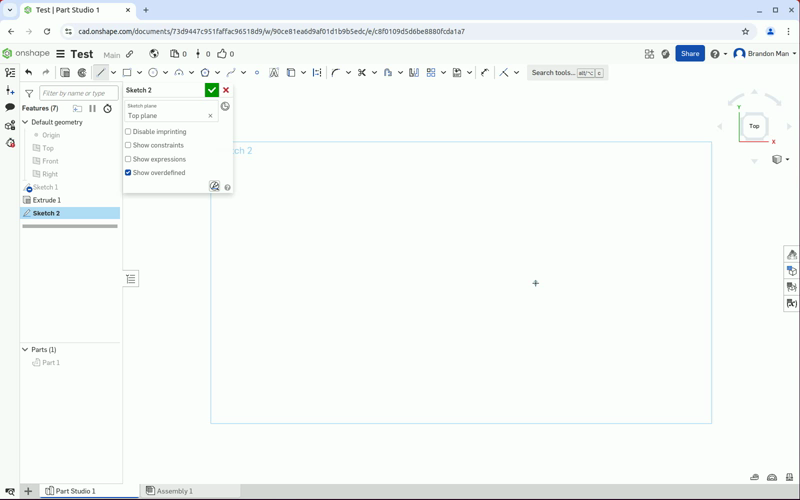
key_down(shift)
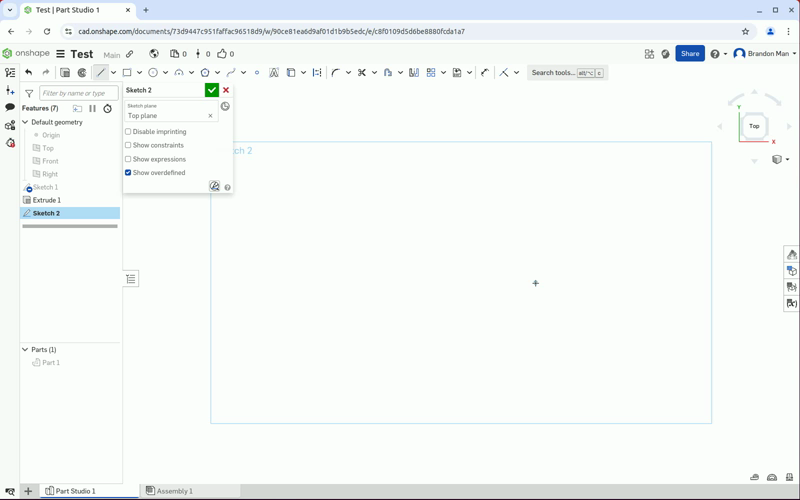
mouse_move(565, 282)
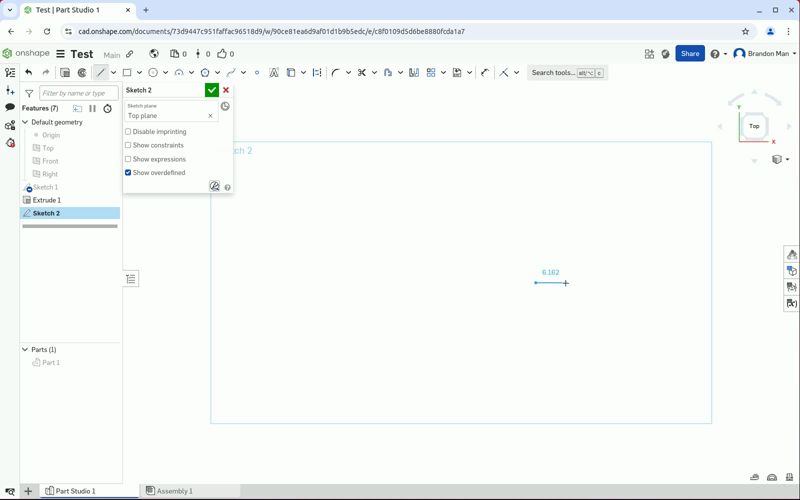
mouse_move(573, 282)
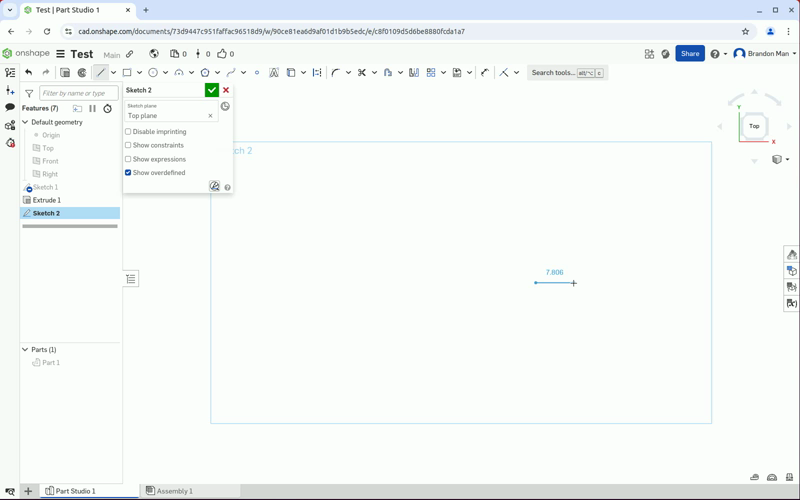
click(573, 282)
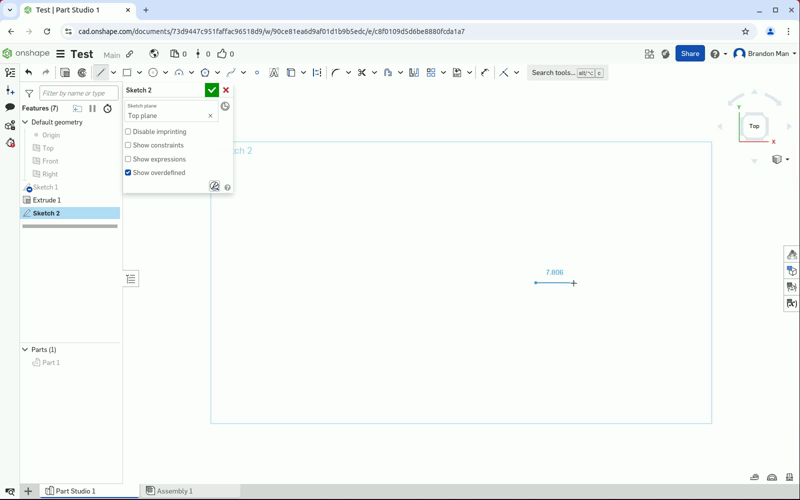
key_up(shift)
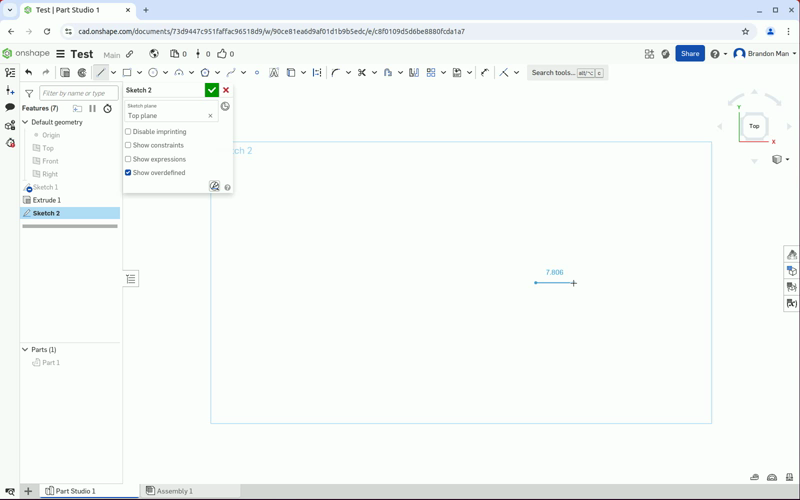
key_down(shift)
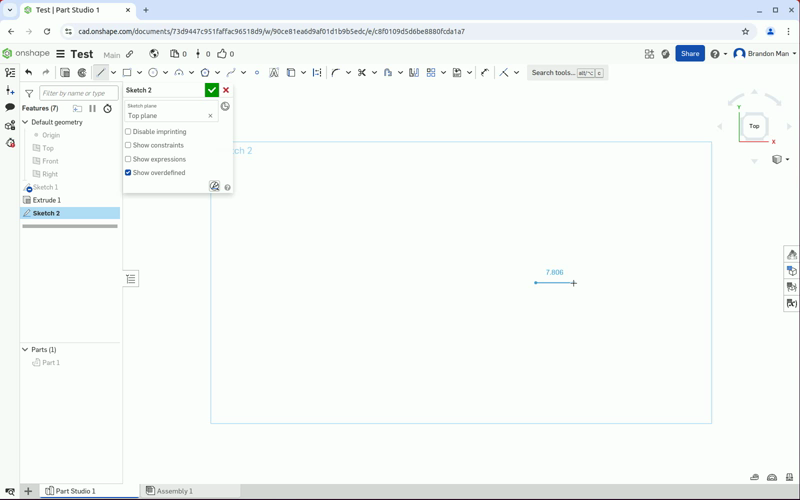
mouse_move(573, 207)
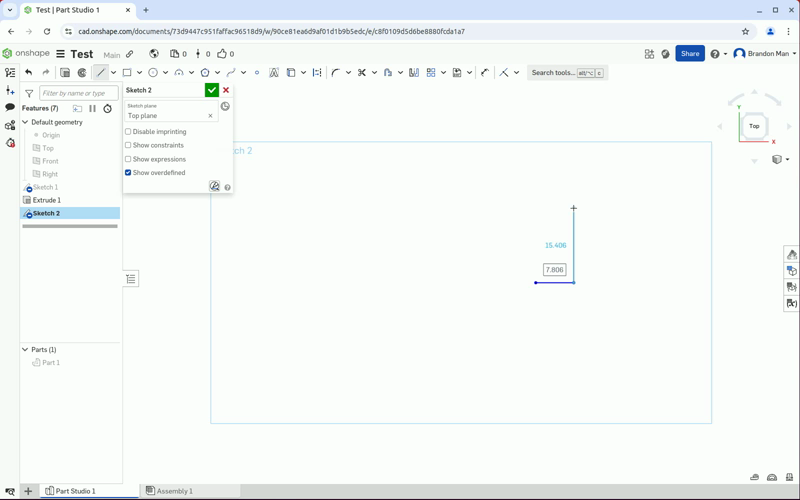
click(573, 207)
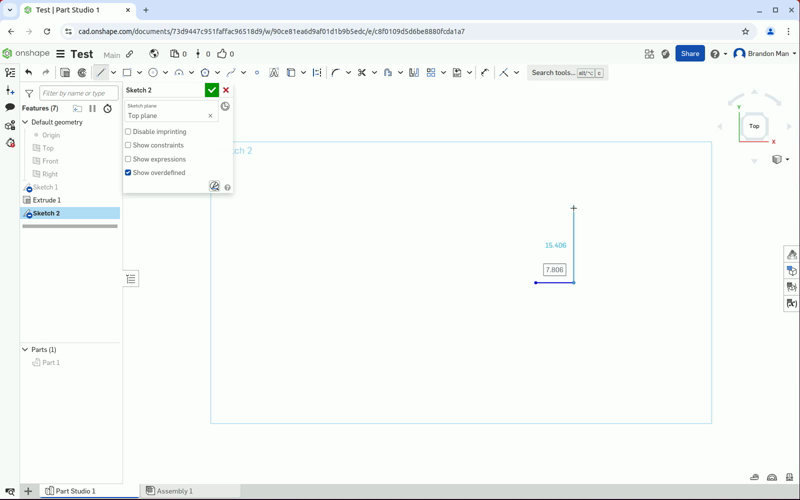
key_up(shift)
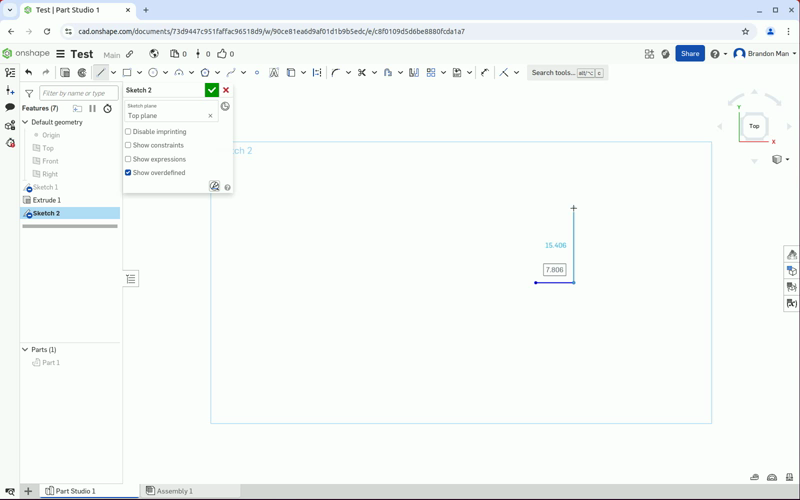
key_down(shift)
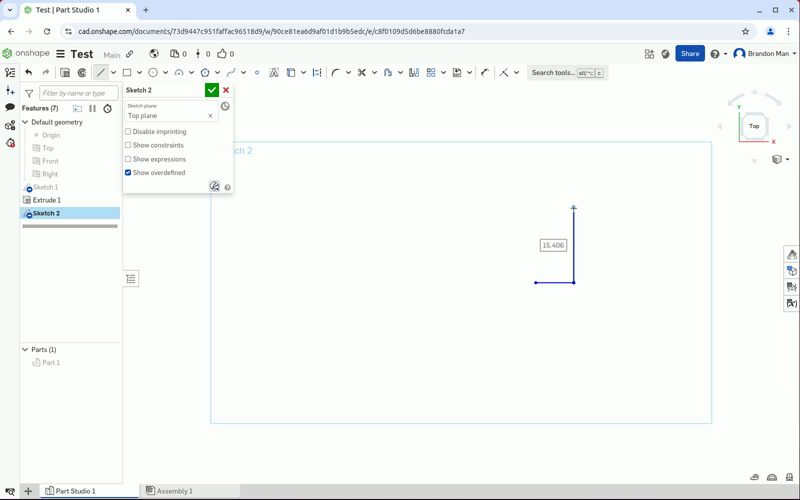
mouse_move(589, 207)
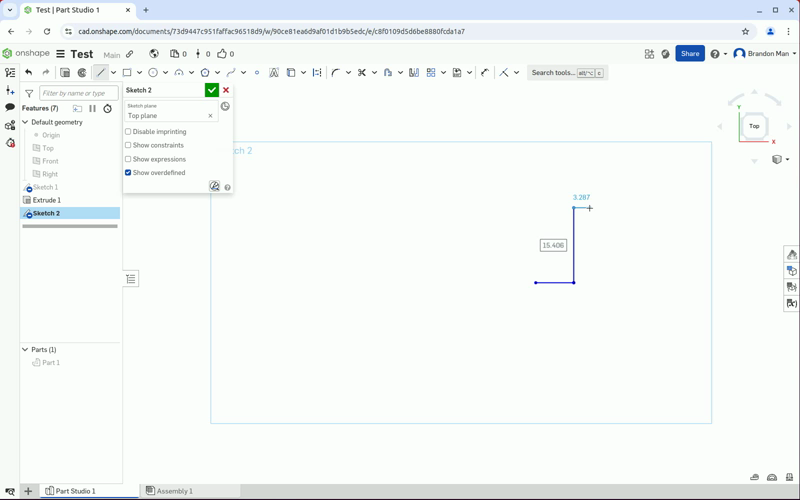
mouse_move(535, 207)
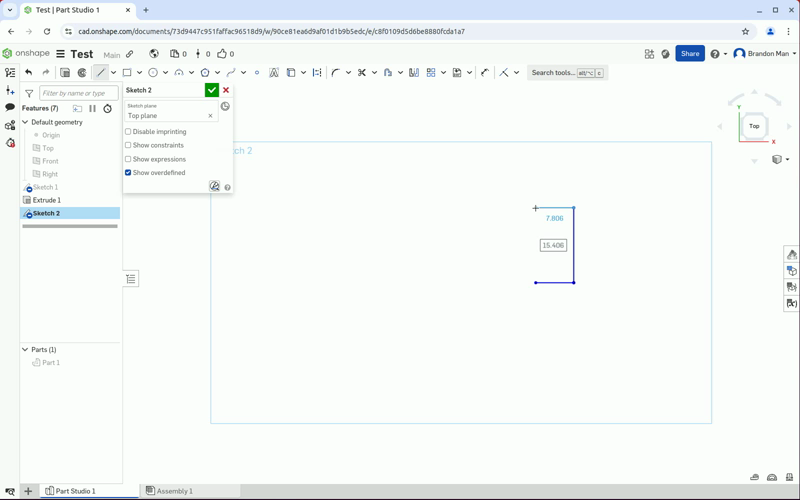
click(535, 207)
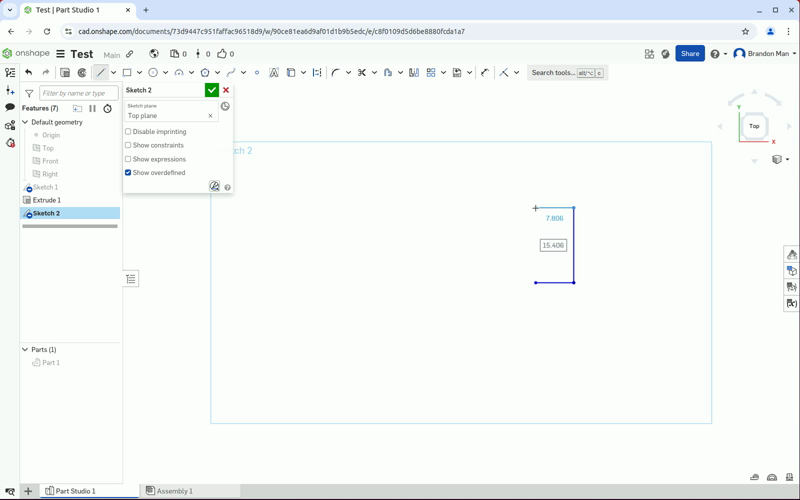
key_up(shift)
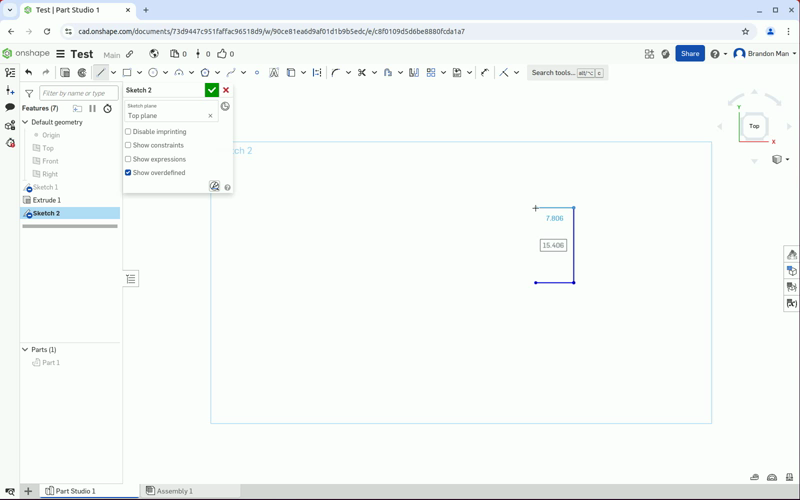
key_down(shift)
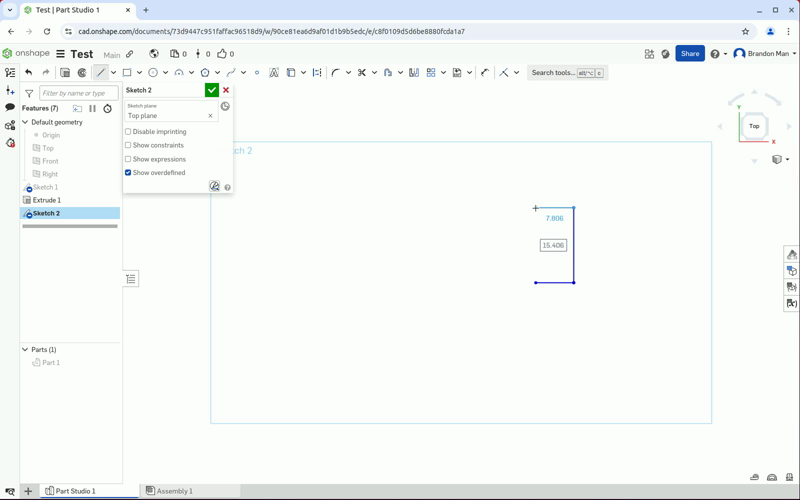
mouse_move(535, 282)
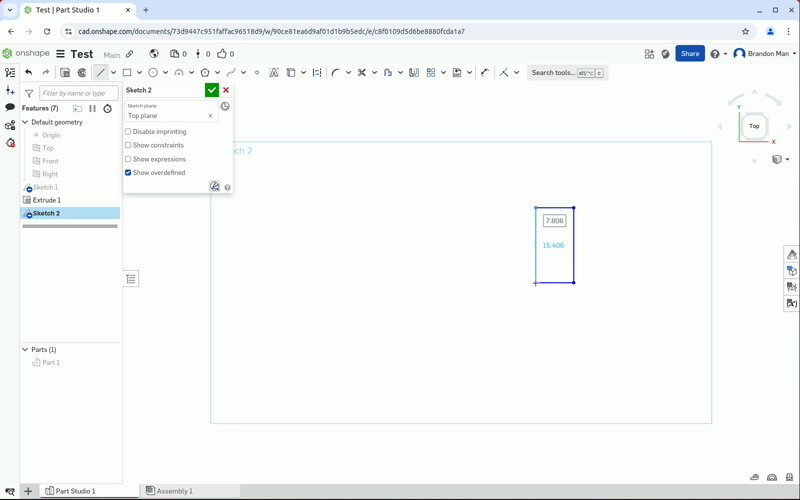
key_up(shift)
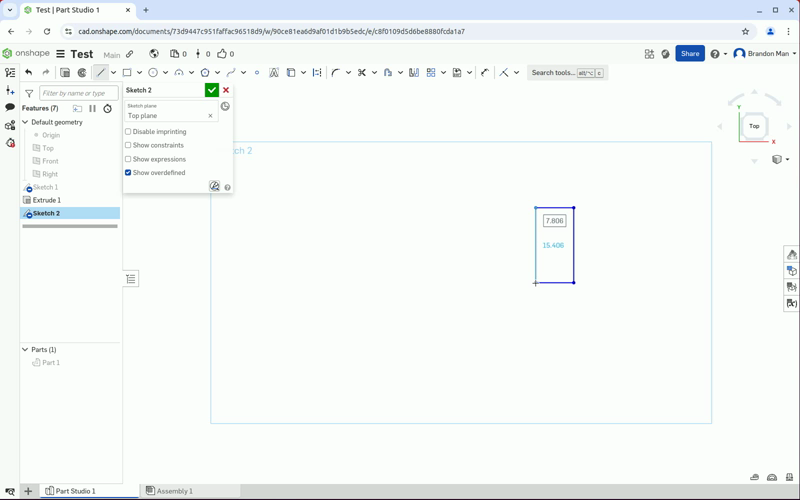
click(535, 282)
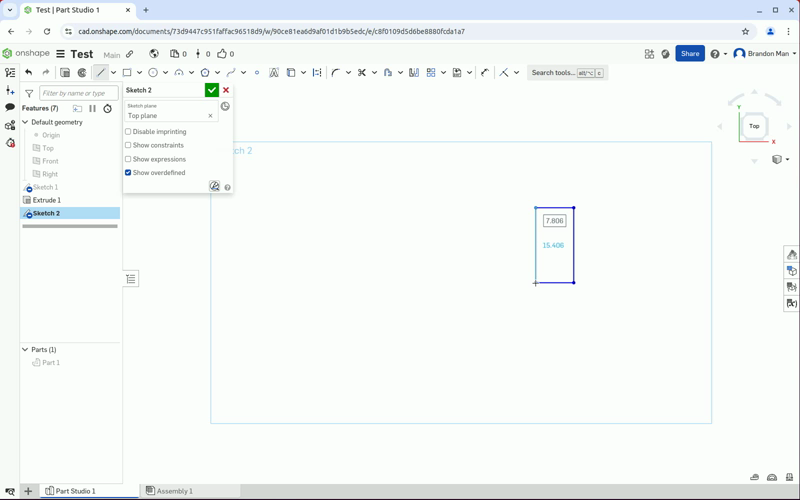
key(esc)
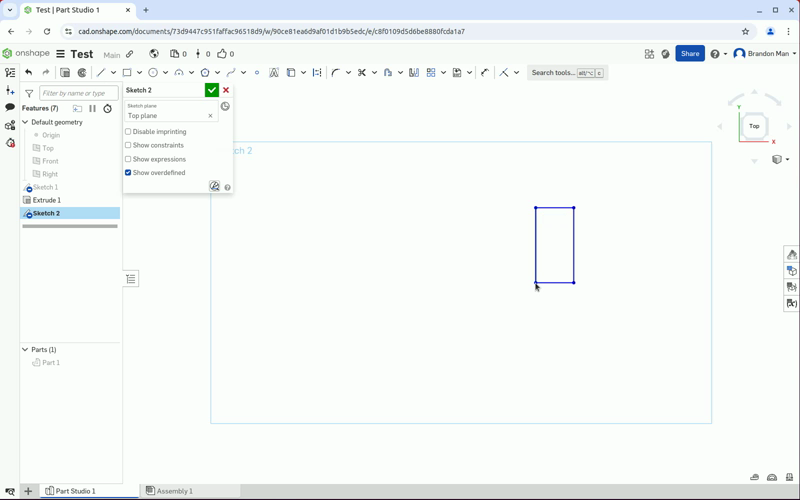
mouse_move(562, 248)
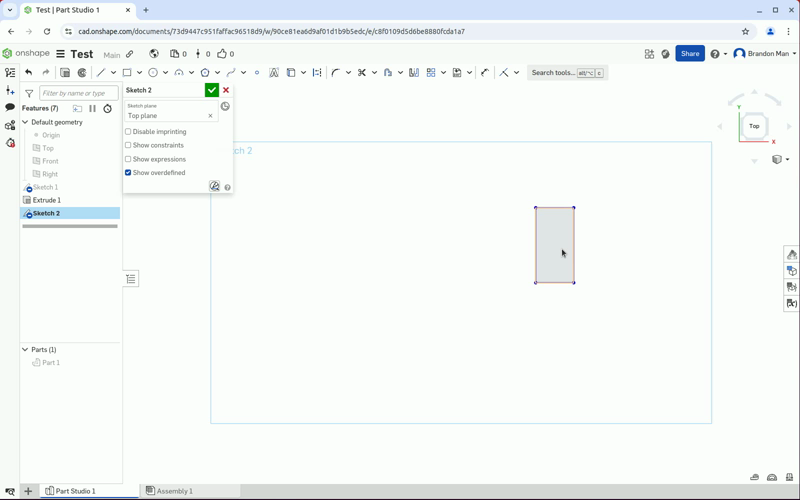
click(562, 248)
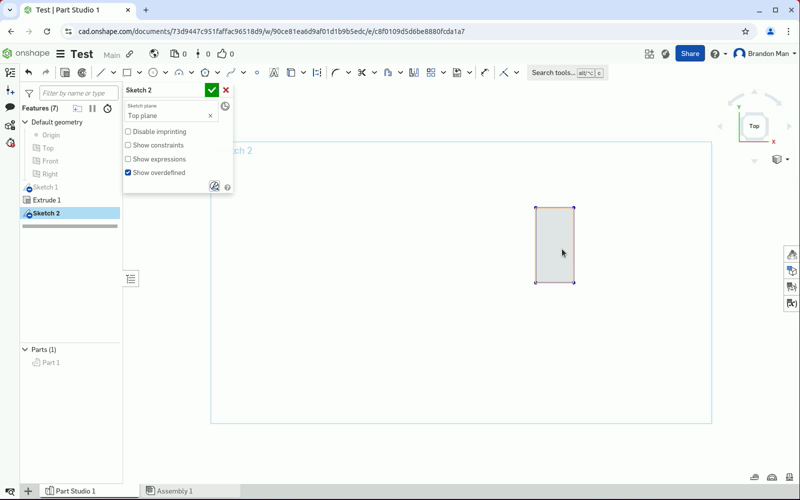
mouse_move(73, 352)
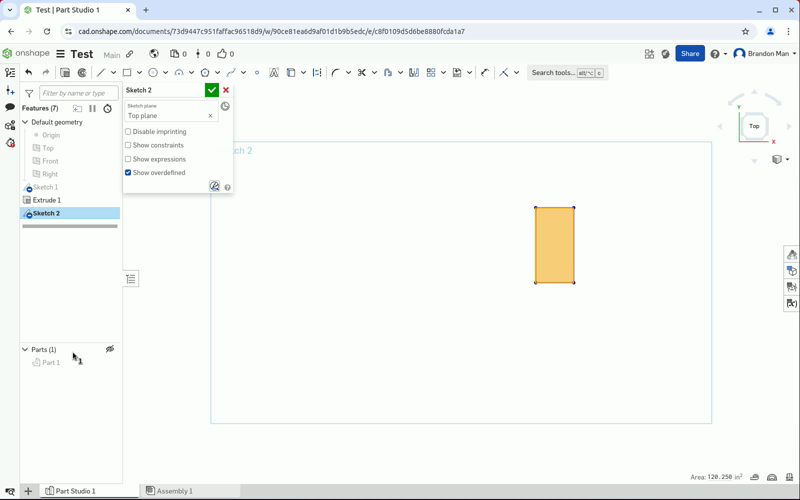
key(shift+y)
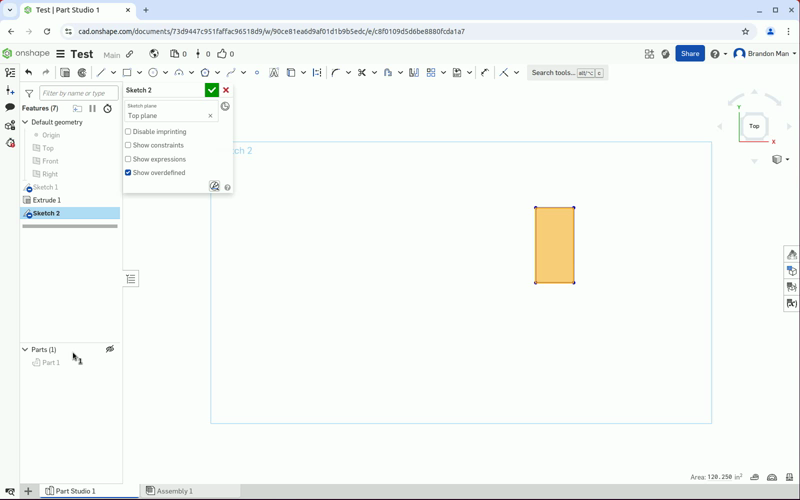
key(shift+e)
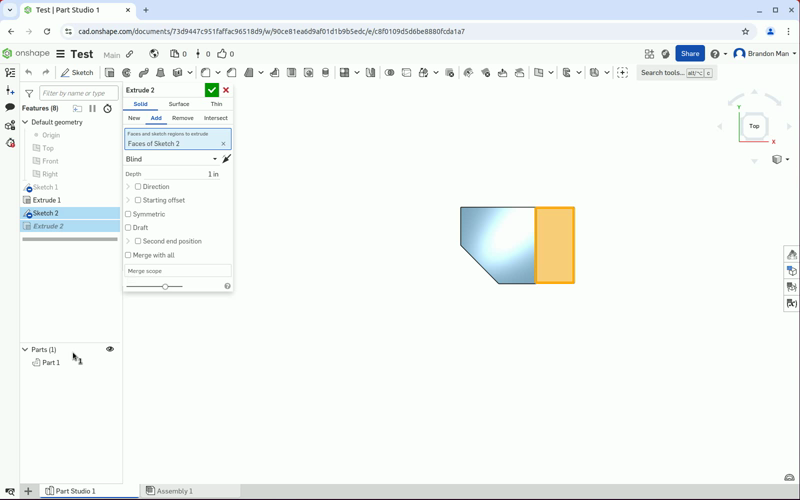
mouse_move(143, 106)
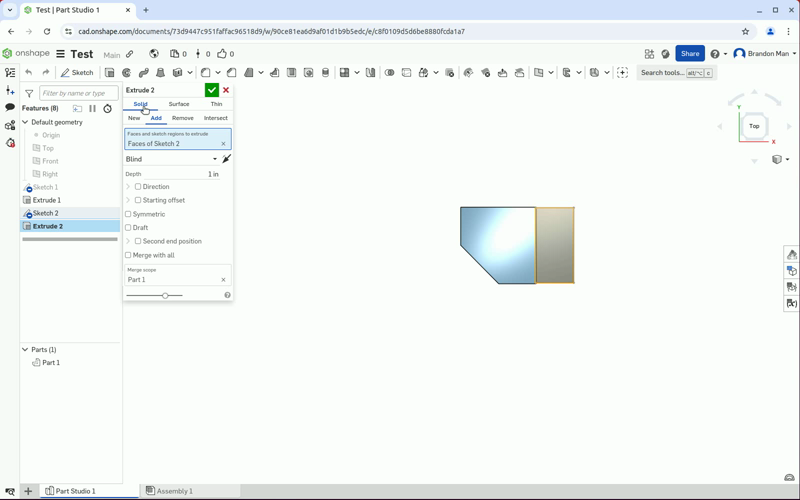
click(143, 106)
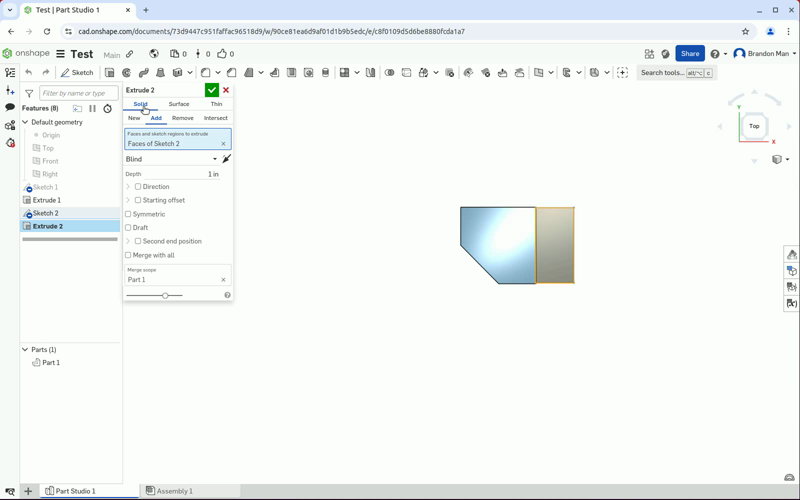
mouse_move(137, 120)
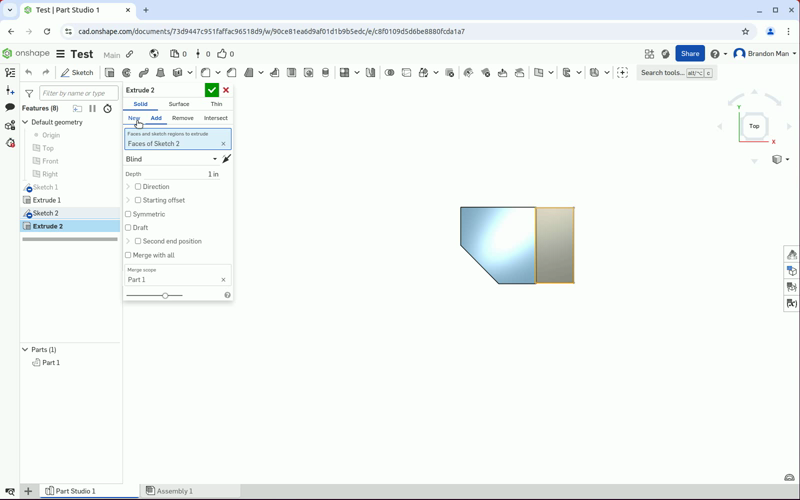
click(137, 120)
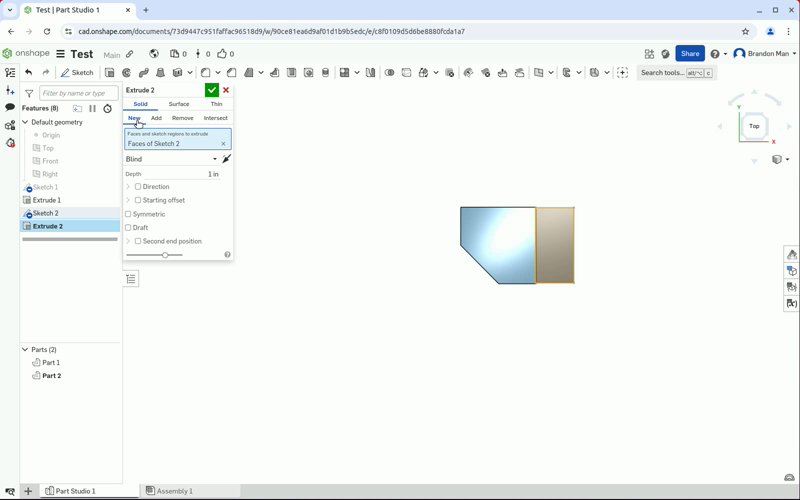
key(tab, 4)
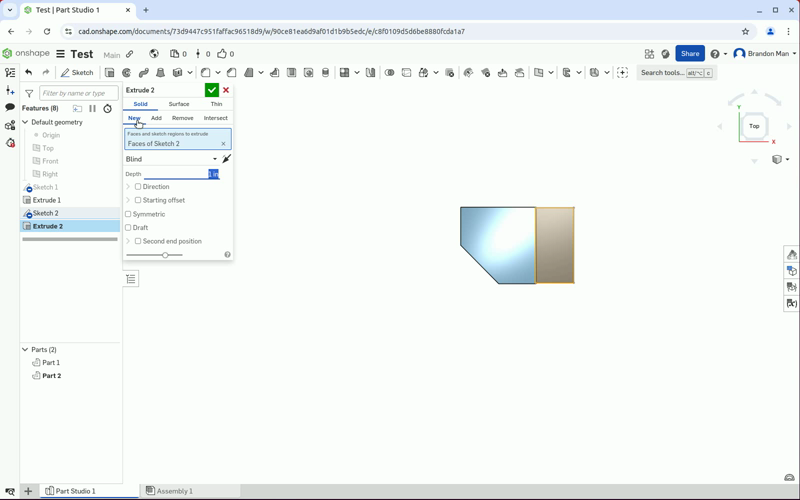
text(7.703)
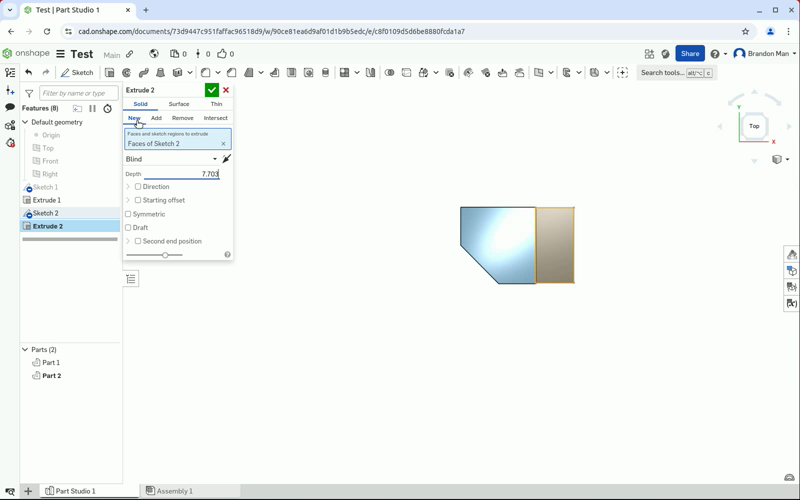
key(enter)
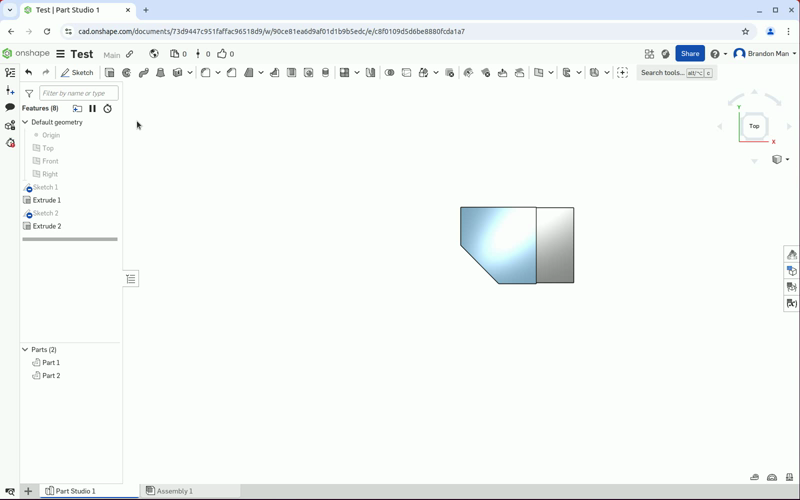
key(shift+h)
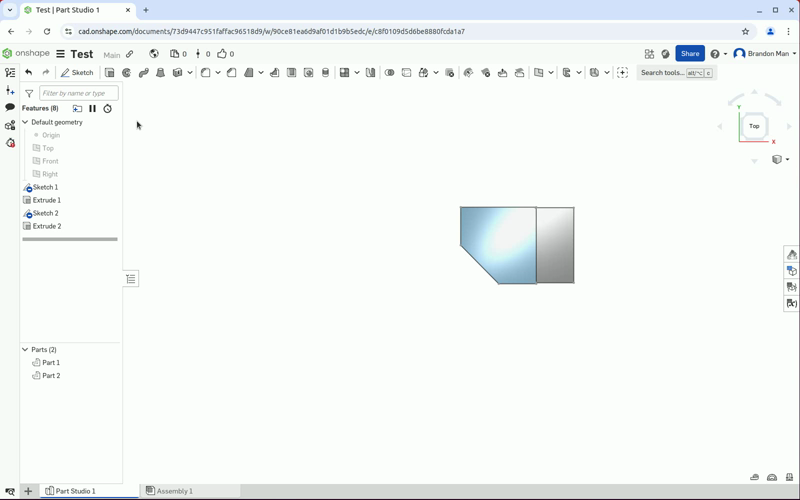
key(shift+h)
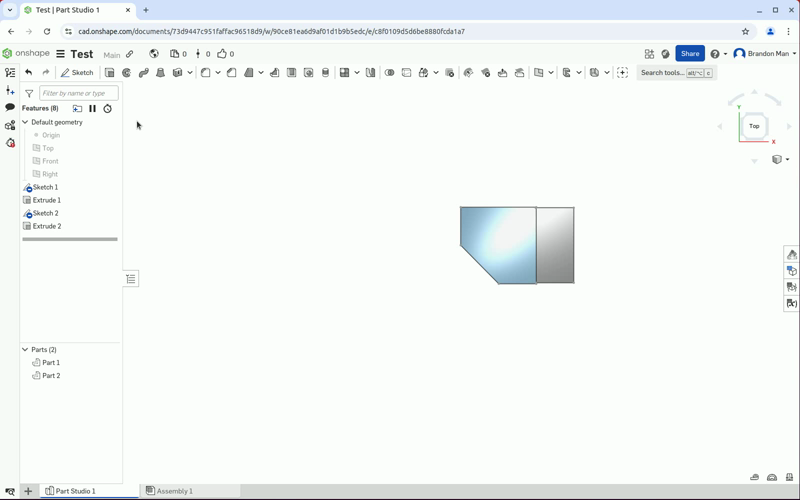
key(shift+7)
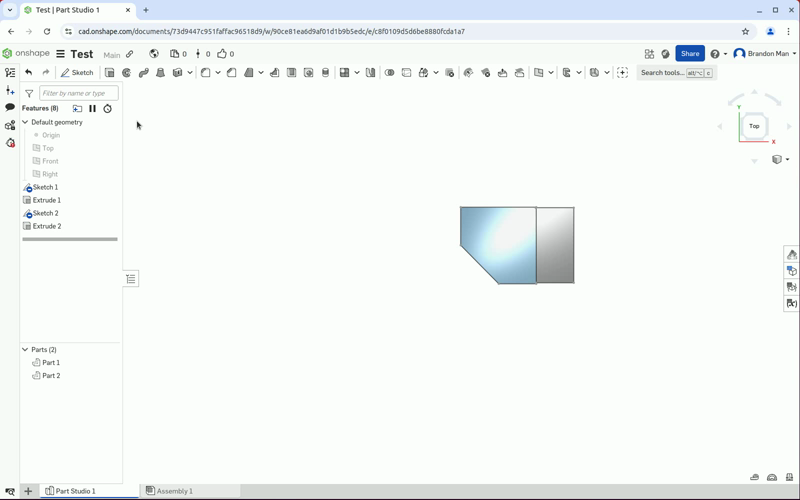
key(up, 3)
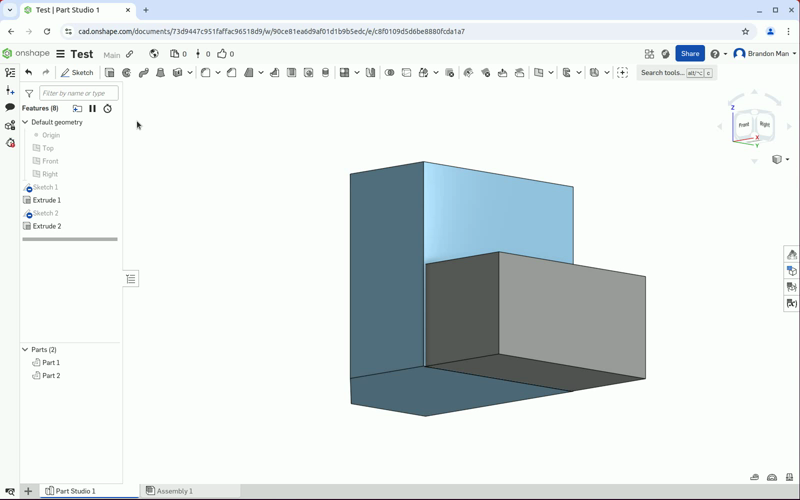
key(left, 3)
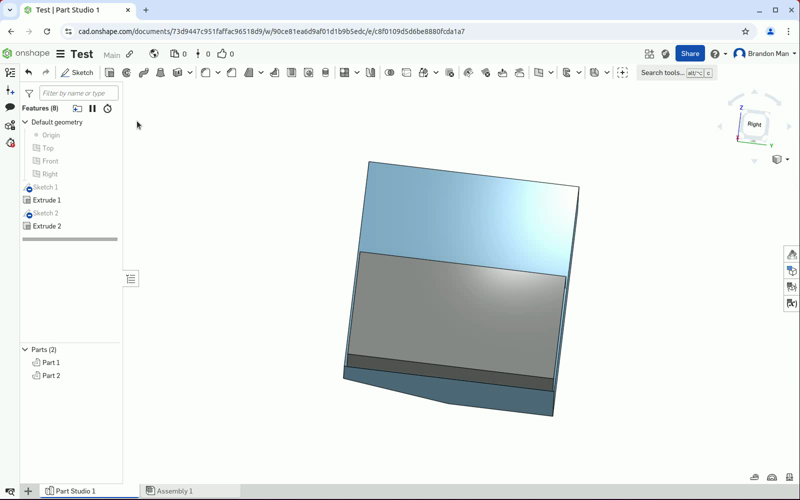
key(right, 3)
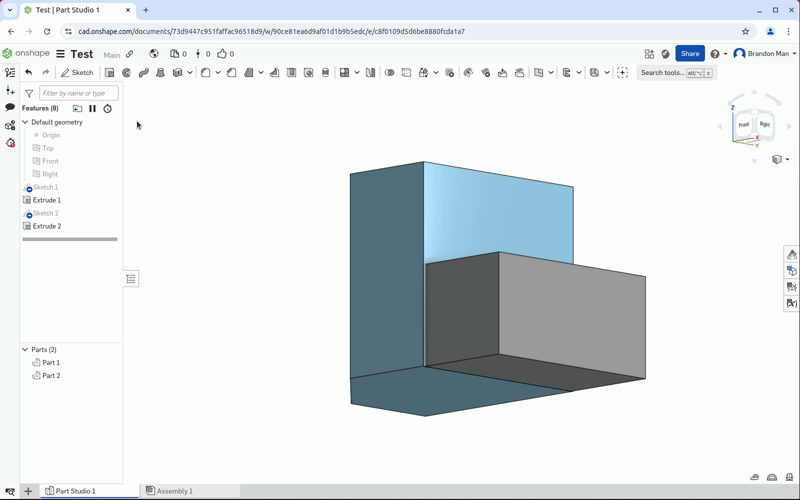
key(down, 3)
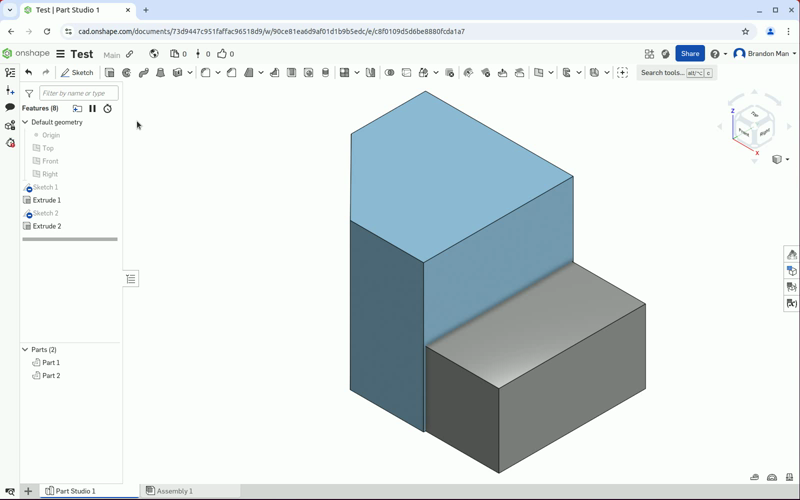
mouse_move(73, 189)
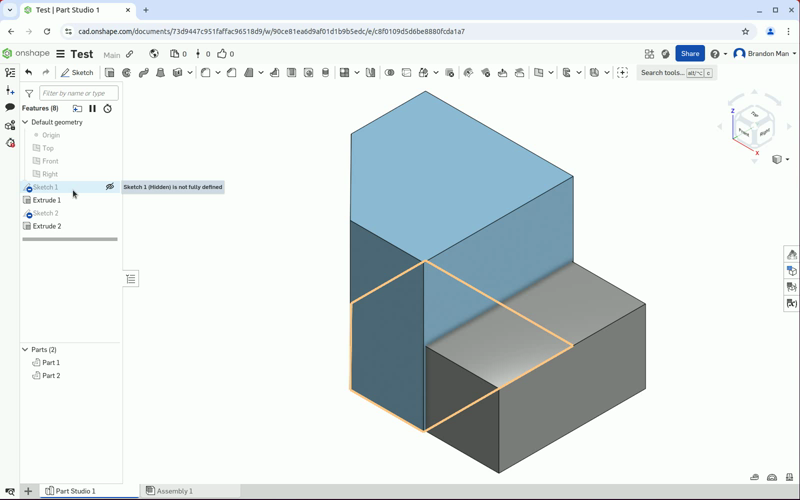
click(73, 189)